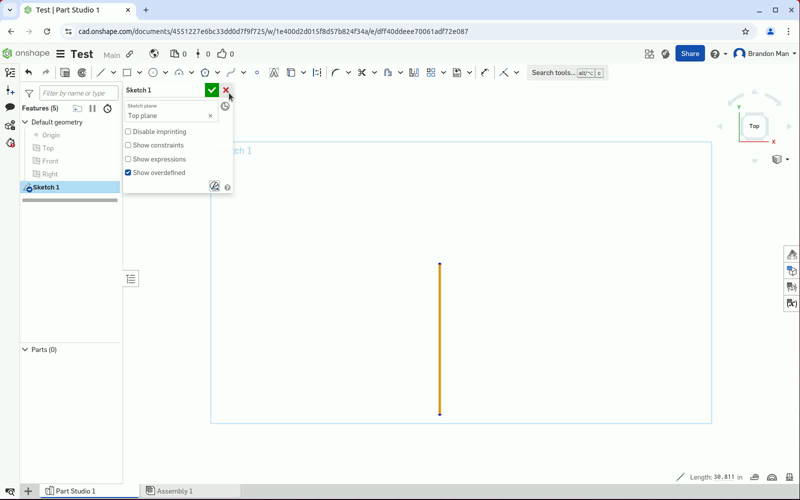
key(shift+h)
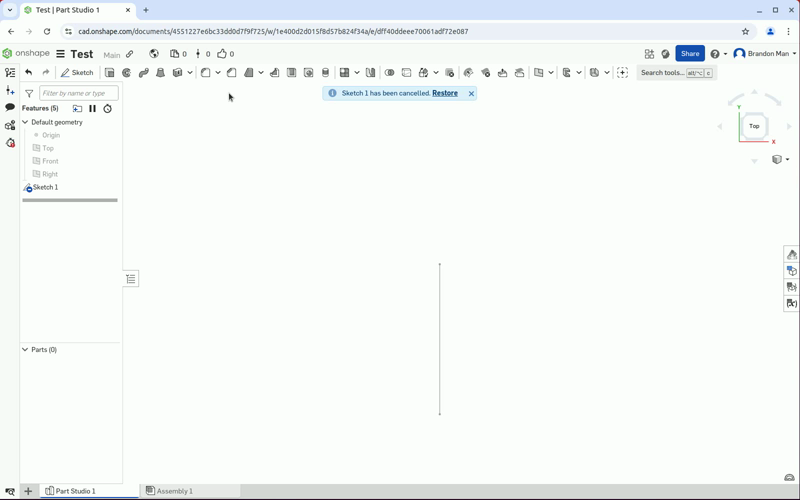
mouse_move(73, 352)
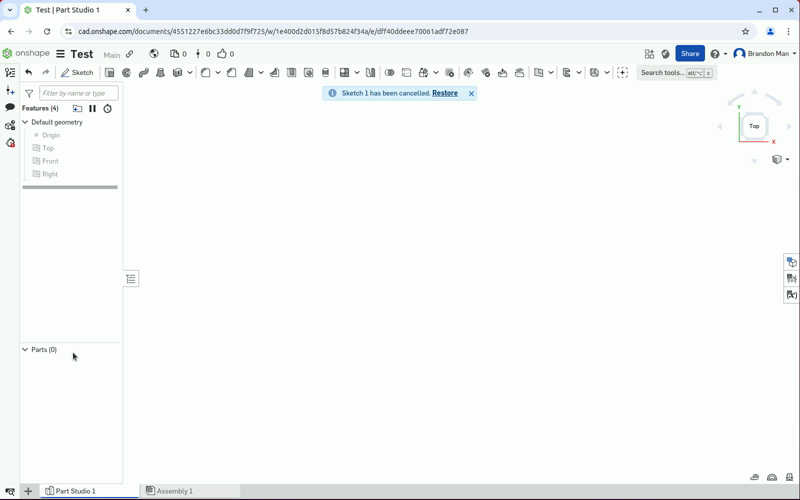
key(y)
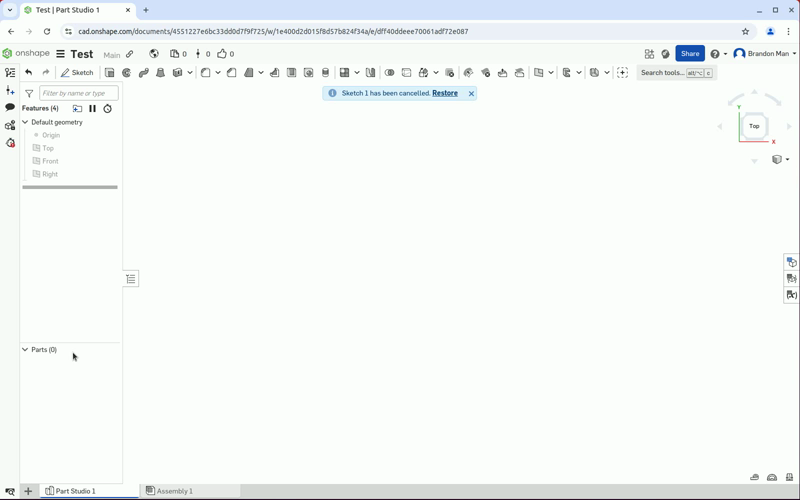
key(shift+p)
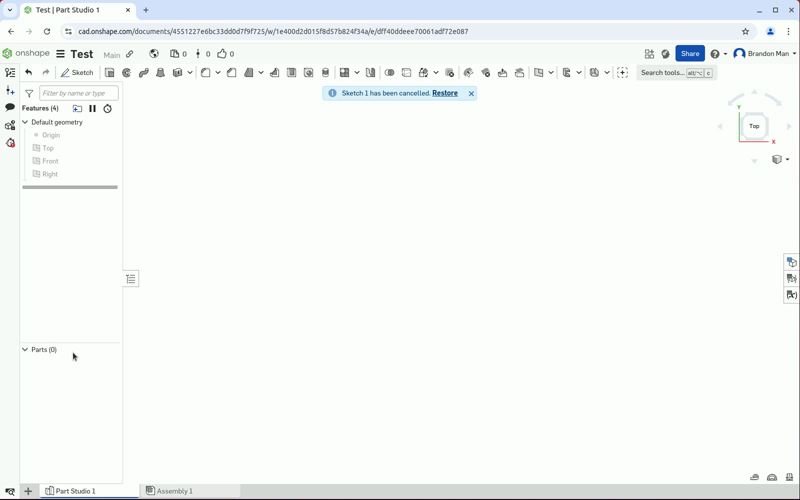
key(space)
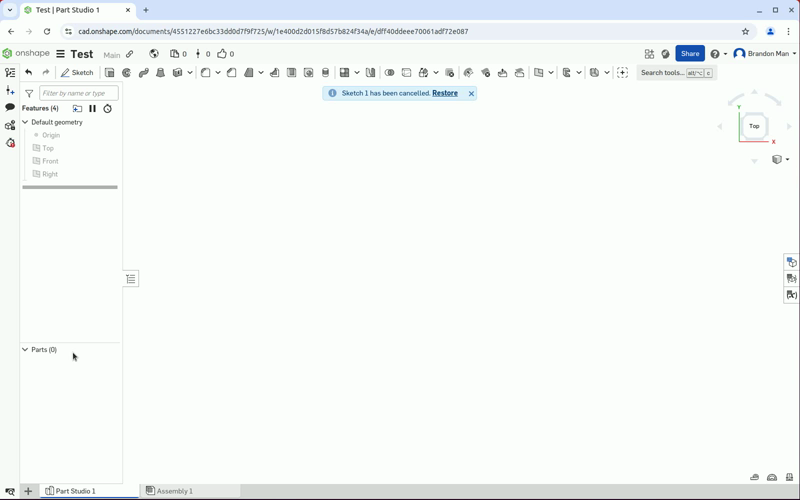
key_down(shift)
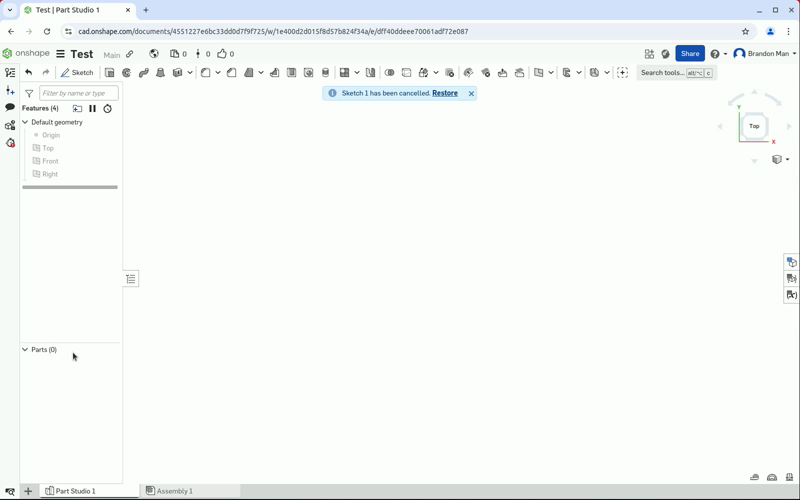
key(up)
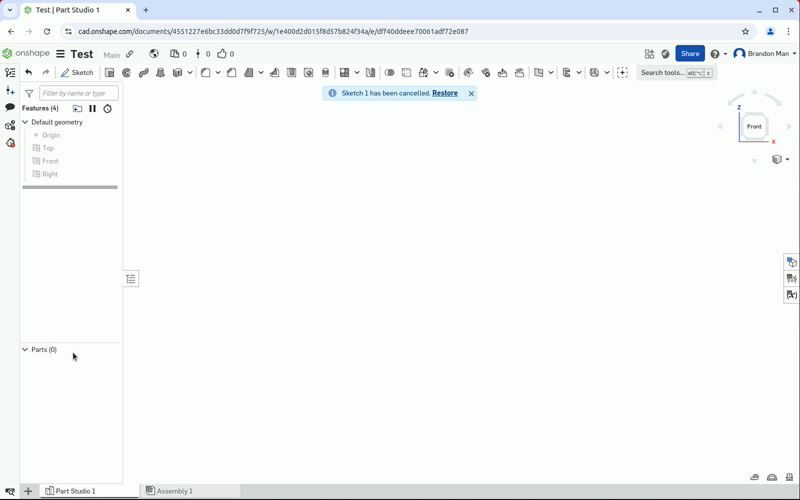
key_up(shift)
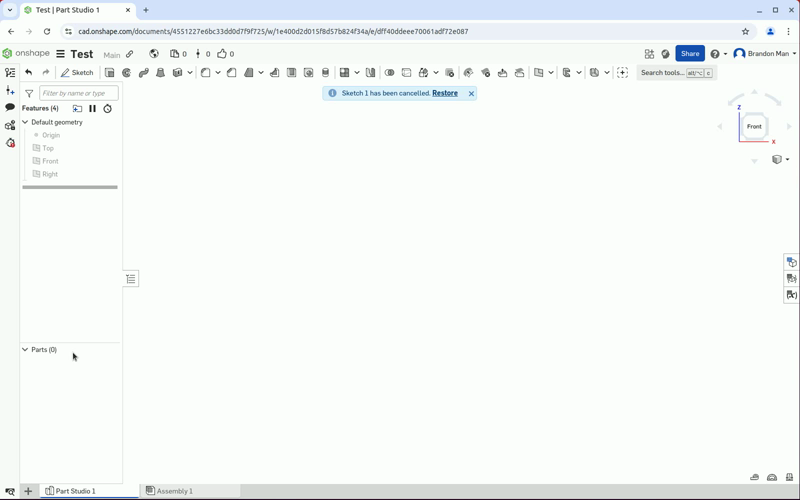
key(space)
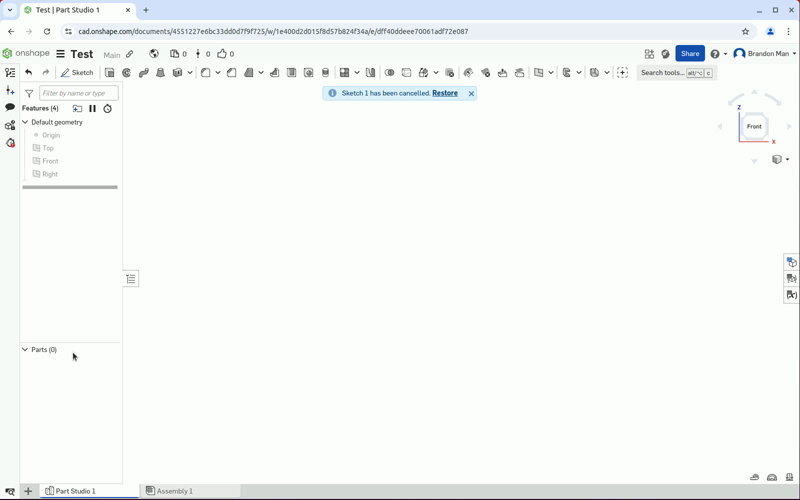
key_down(shift)
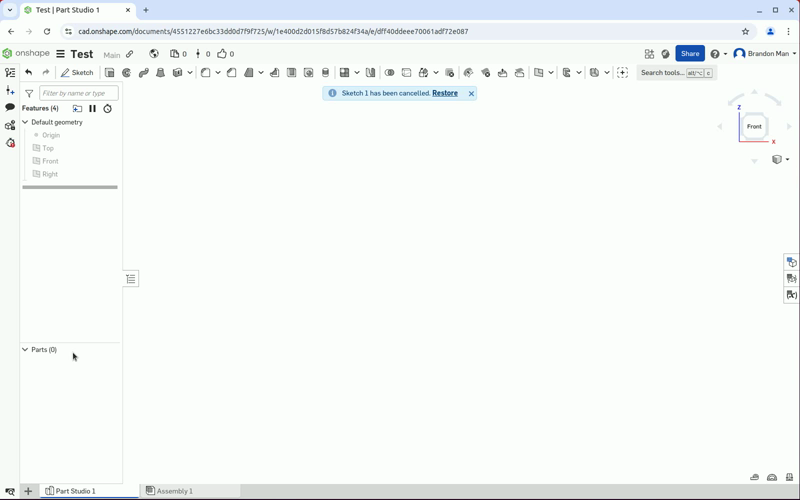
key(left)
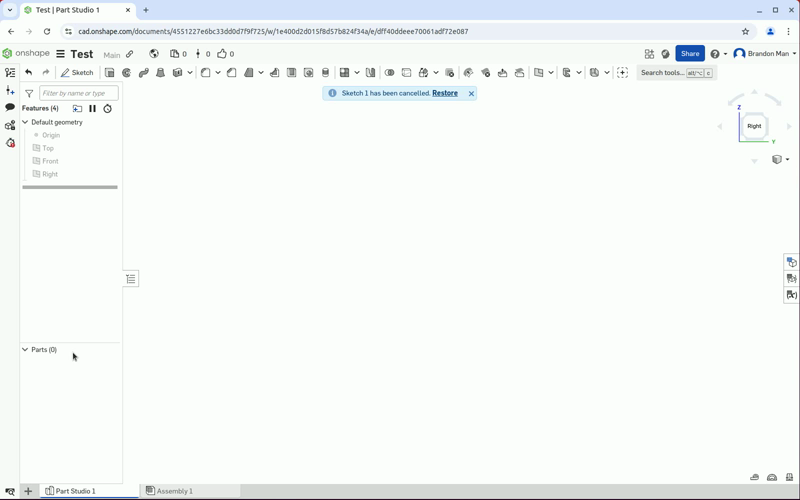
key_up(shift)
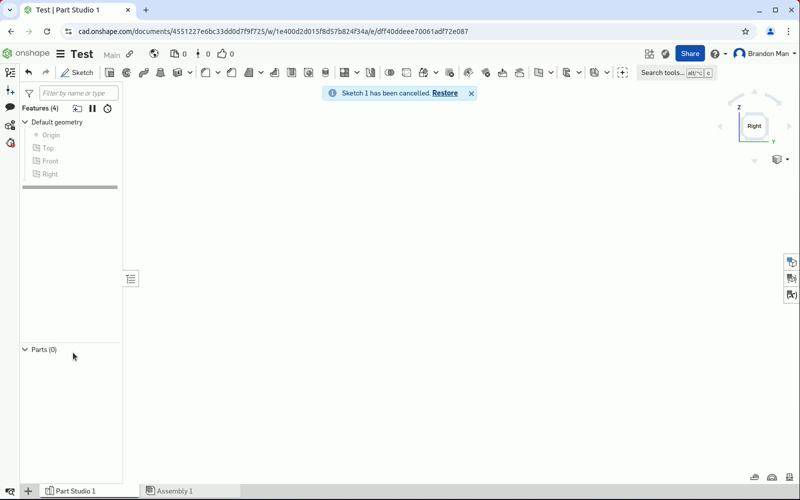
mouse_move(73, 352)
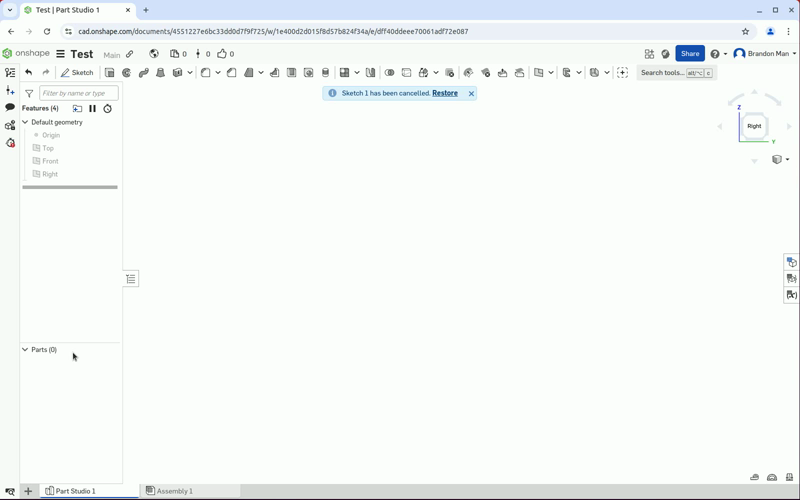
key(shift+y)
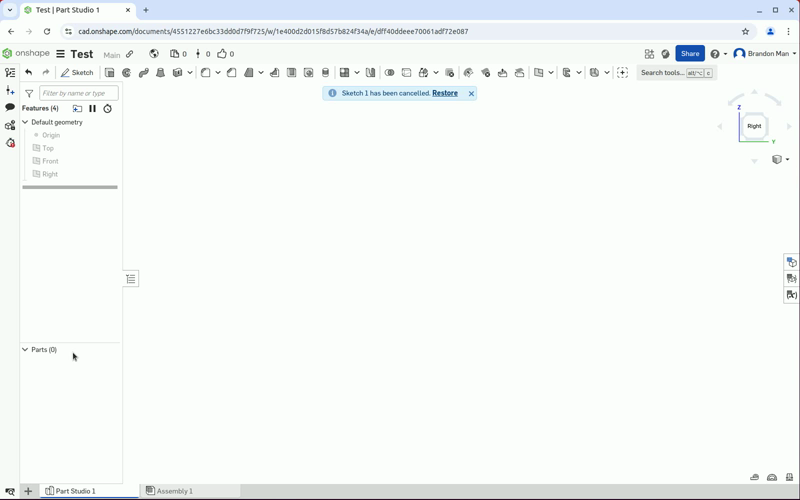
key(shift+s)
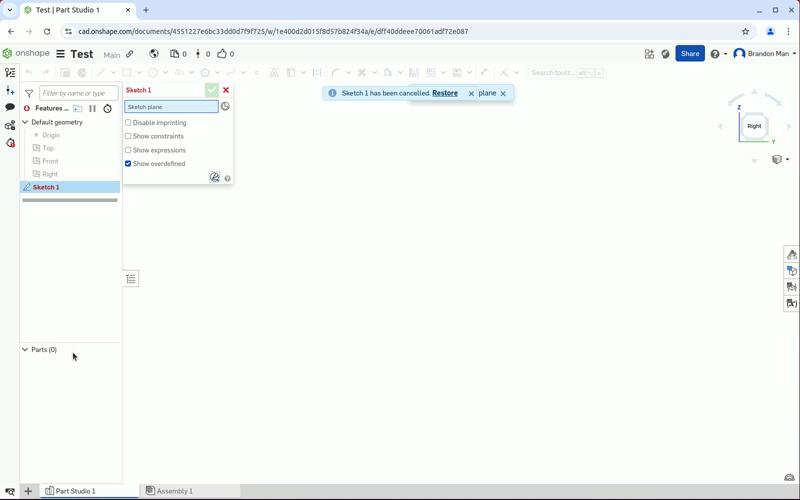
mouse_move(73, 176)
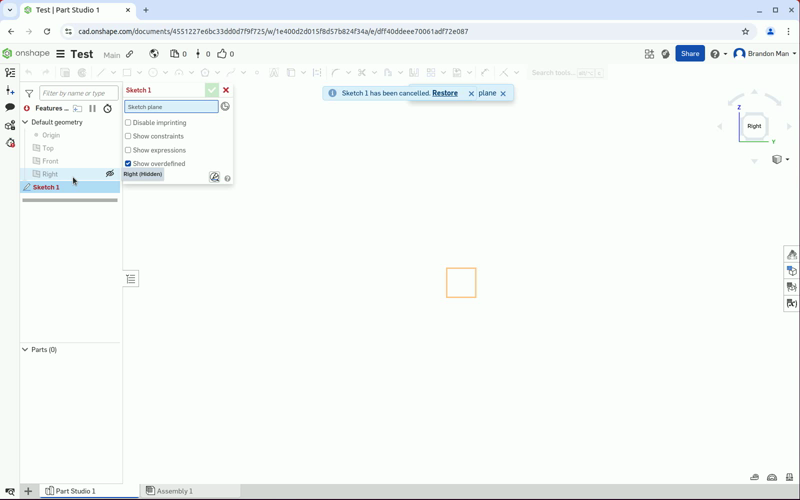
click(73, 176)
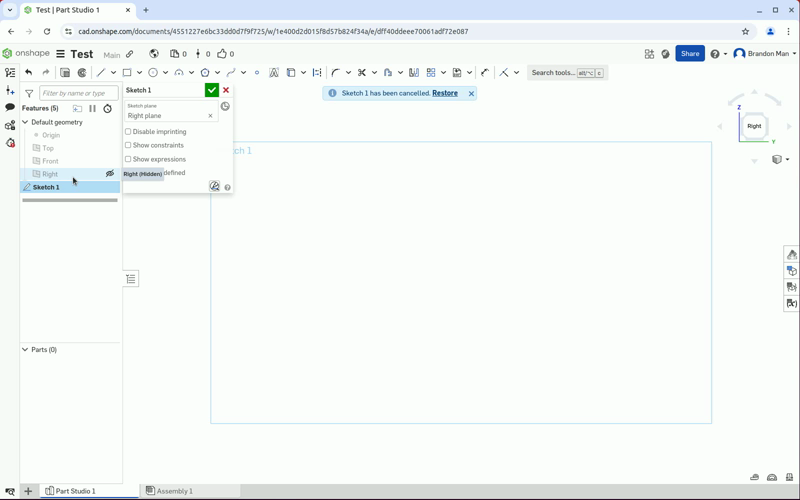
mouse_move(73, 352)
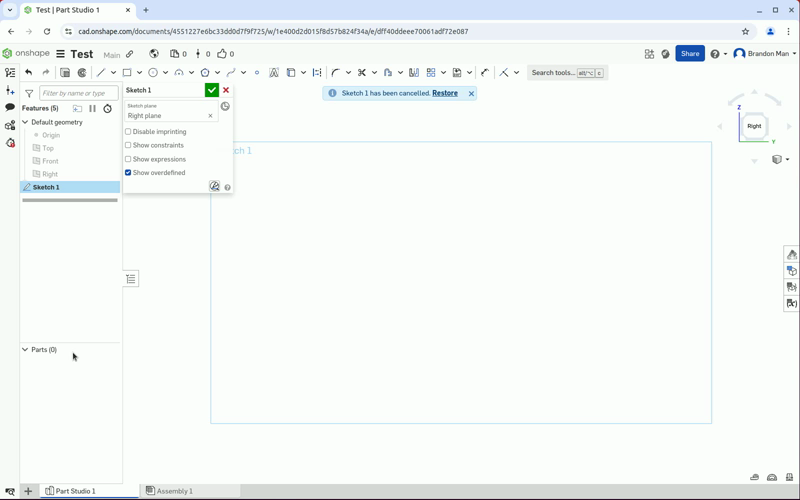
key(y)
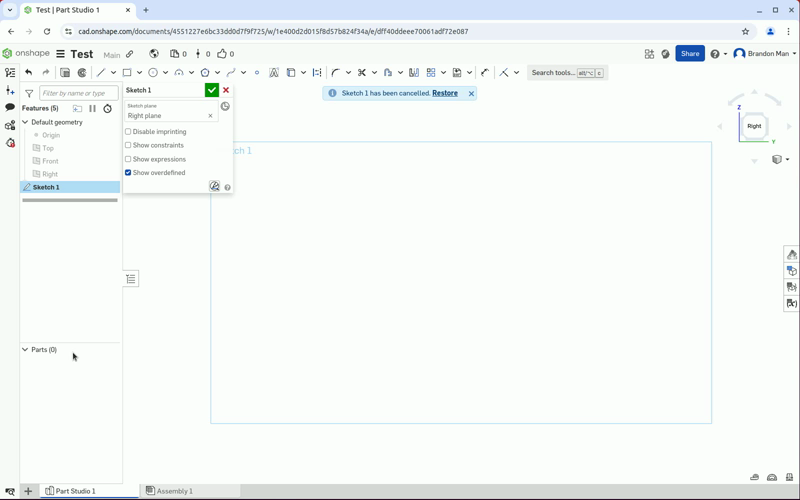
key(c)
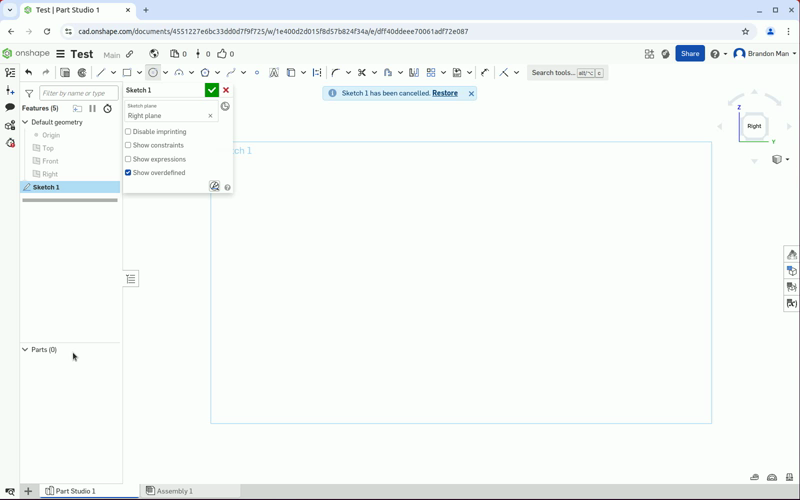
key_down(shift)
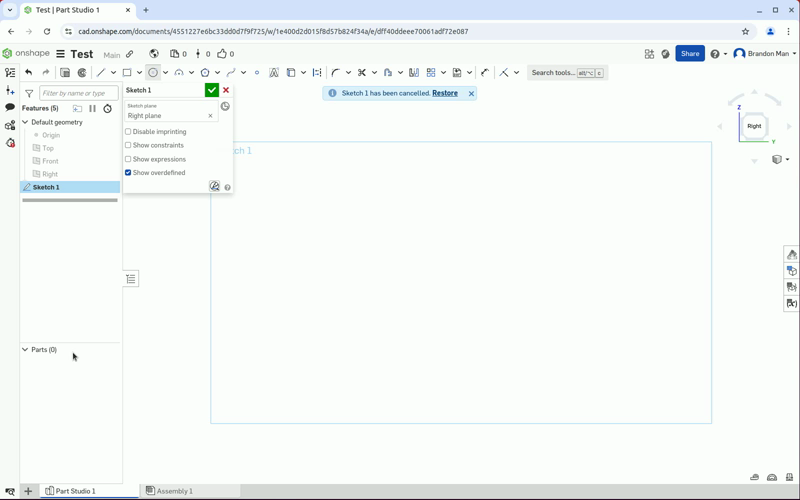
mouse_move(461, 282)
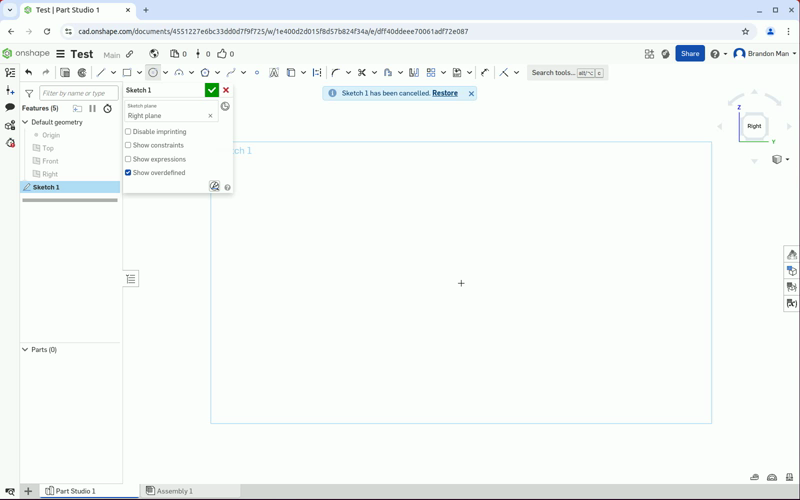
click(461, 282)
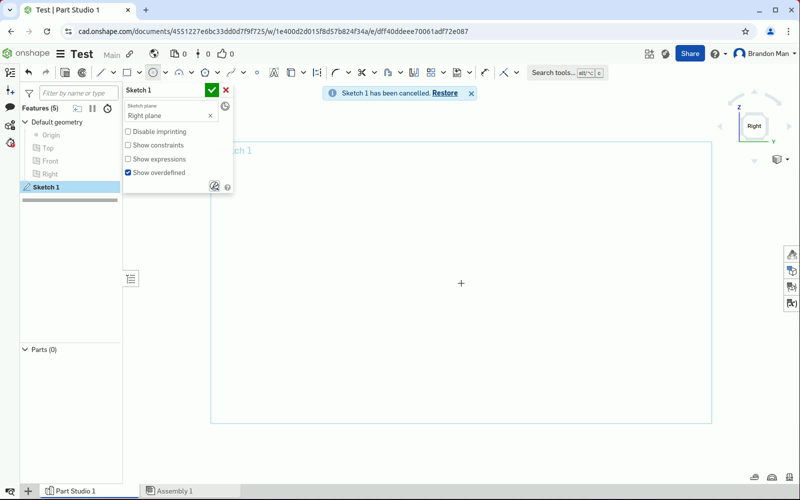
key_up(shift)
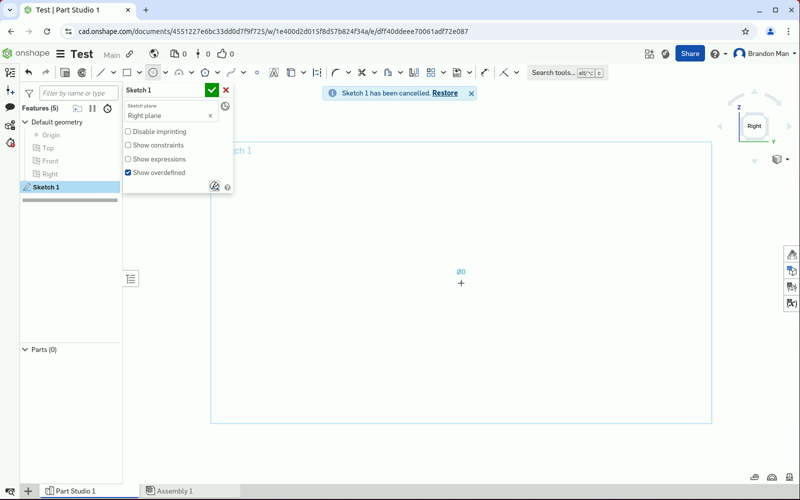
mouse_move(480, 282)
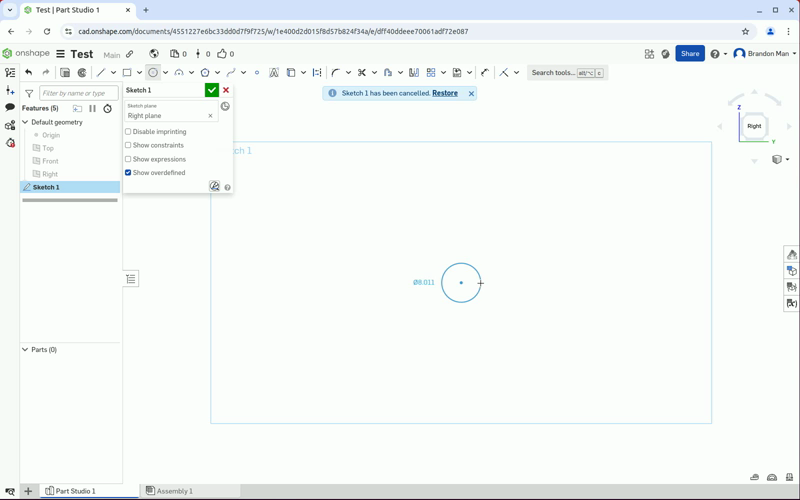
click(480, 282)
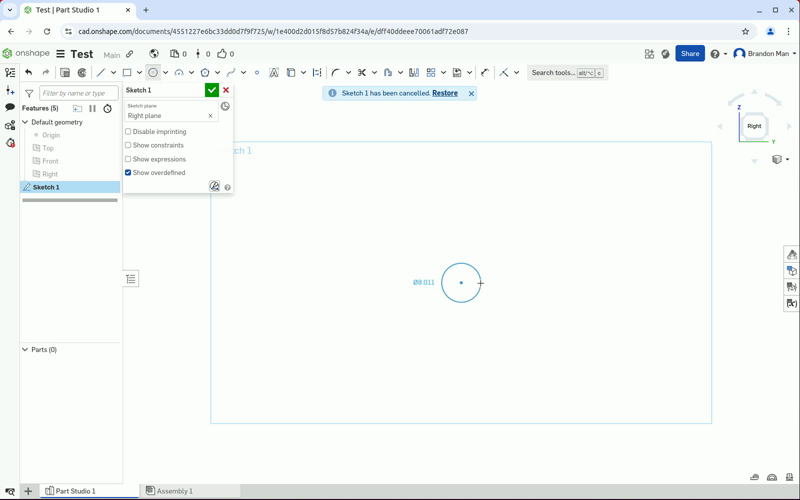
key(esc)
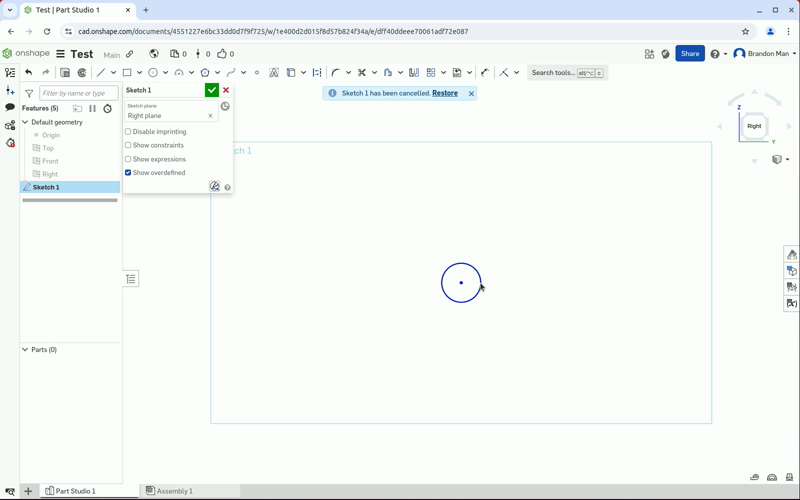
mouse_move(466, 266)
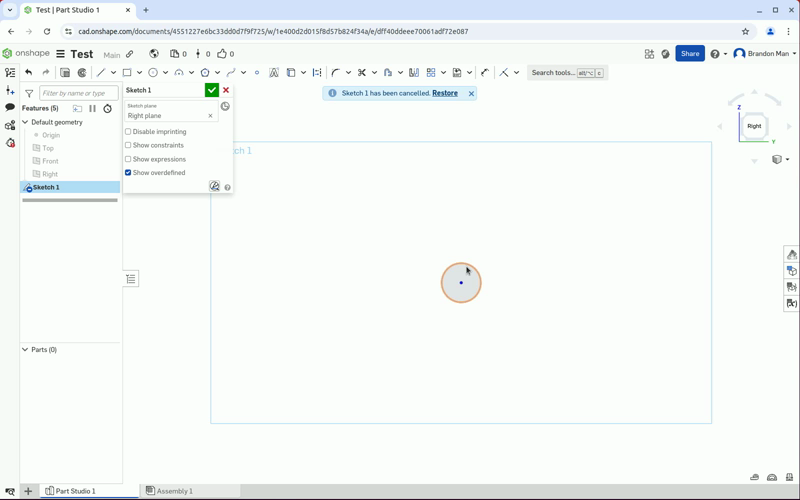
scroll(6)
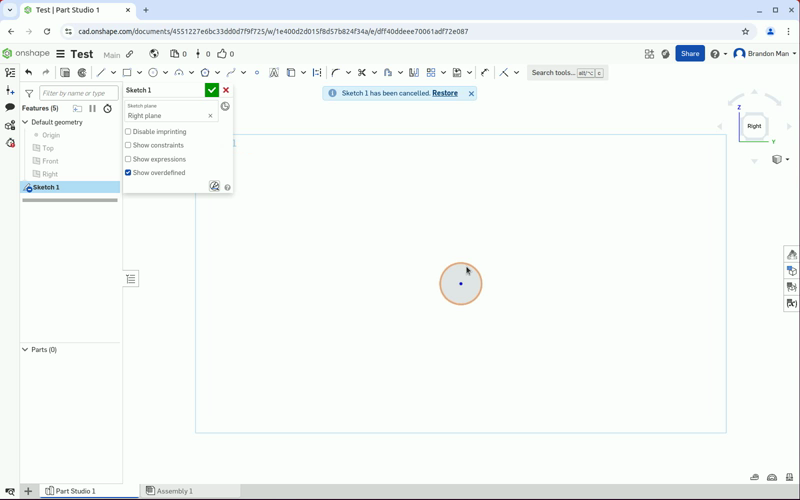
scroll(6)
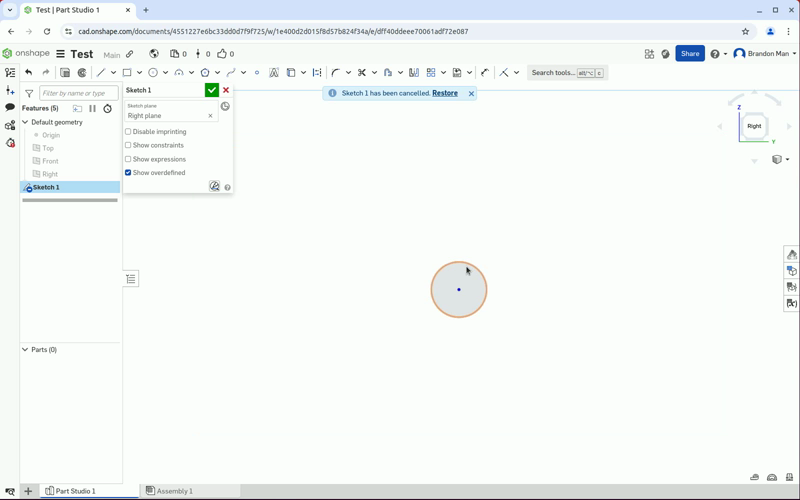
scroll(6)
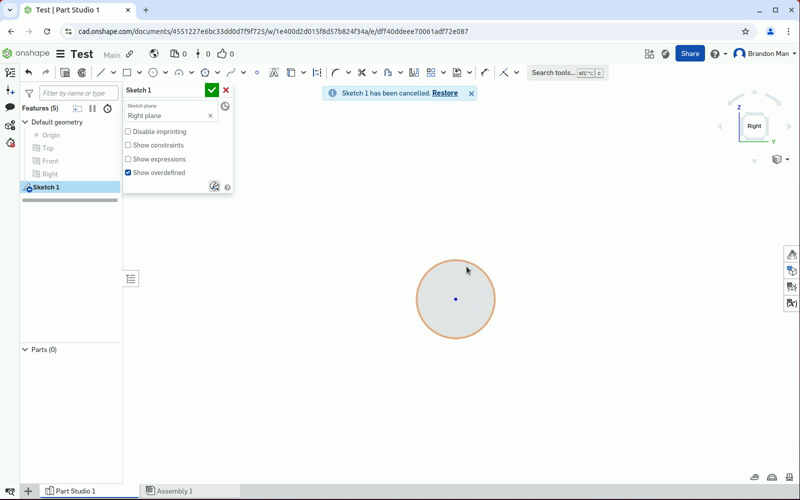
scroll(6)
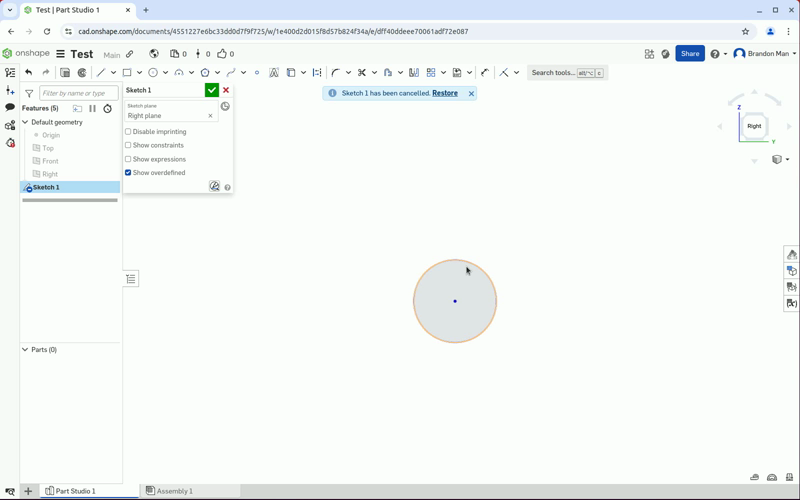
scroll(6)
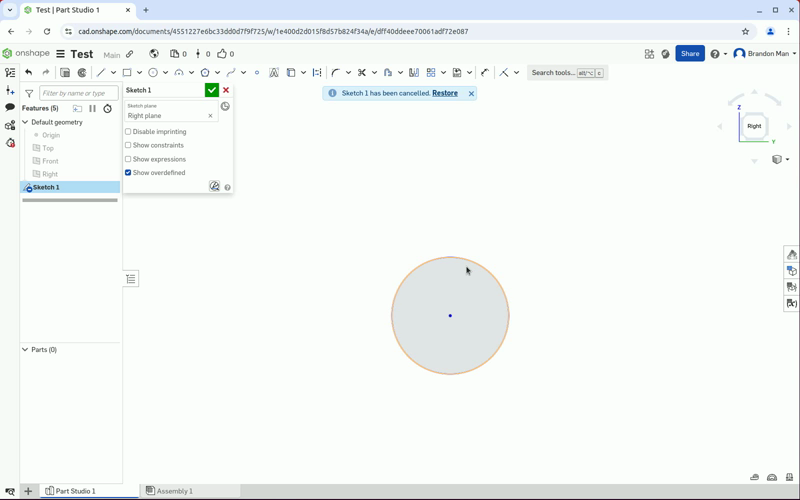
scroll(6)
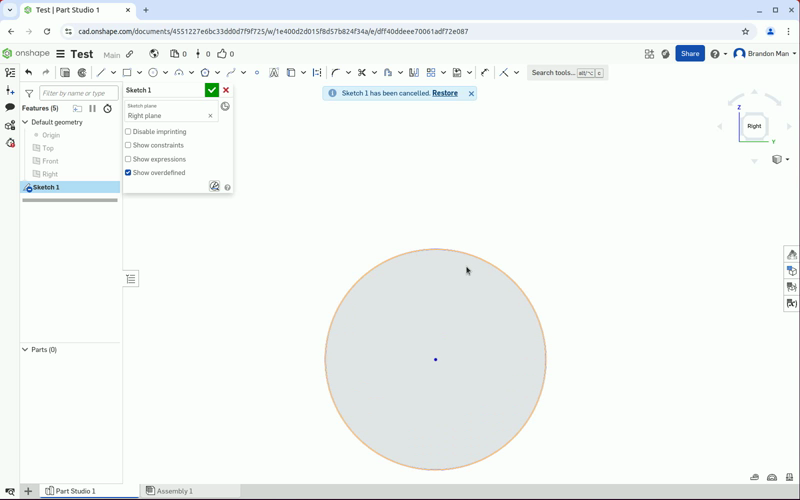
scroll(6)
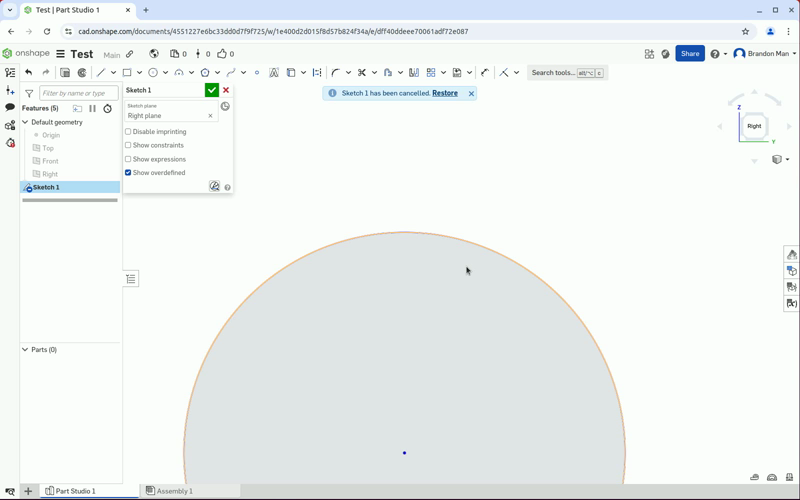
click(466, 266)
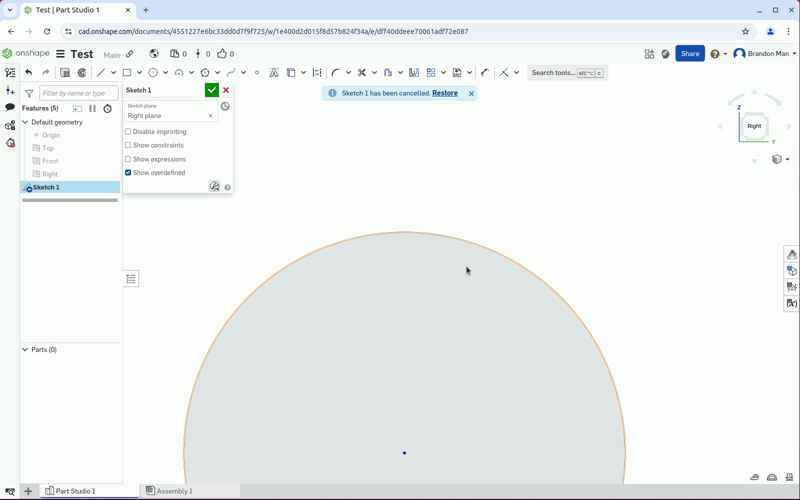
scroll(-6)
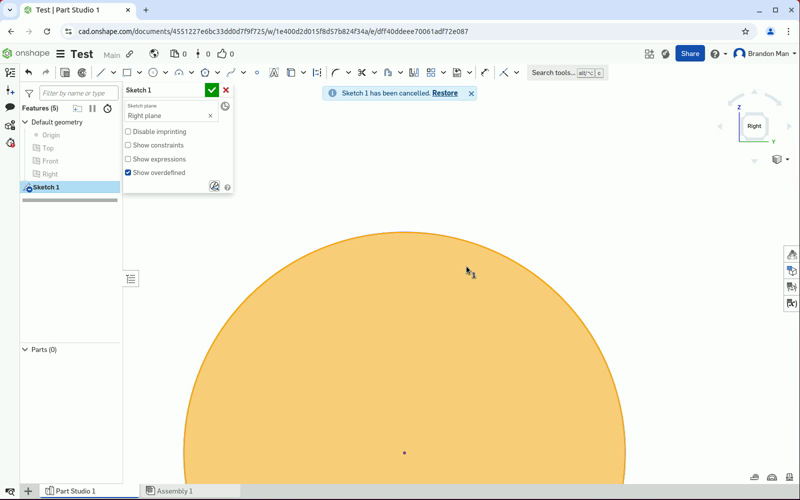
scroll(-6)
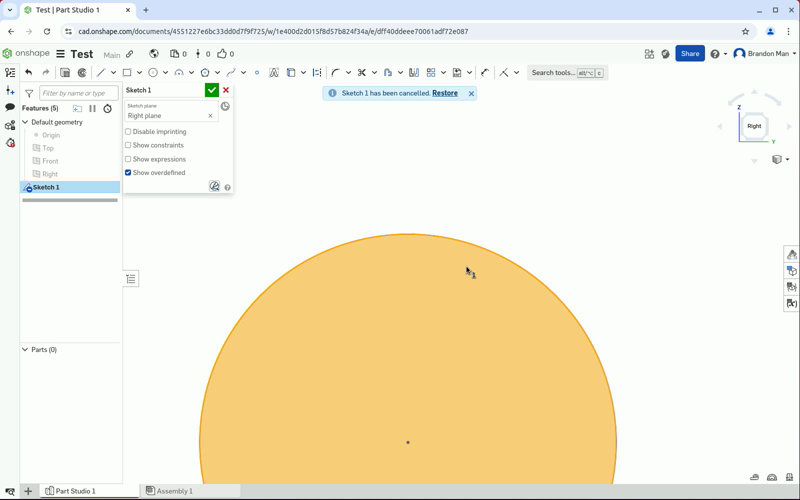
scroll(-6)
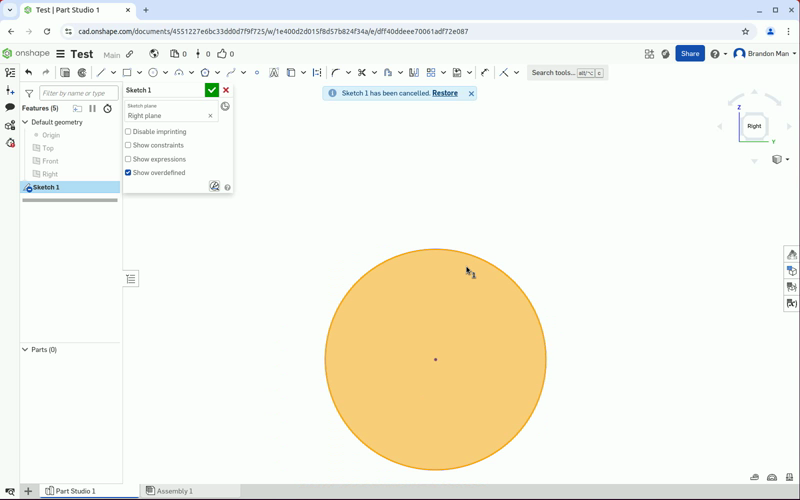
scroll(-6)
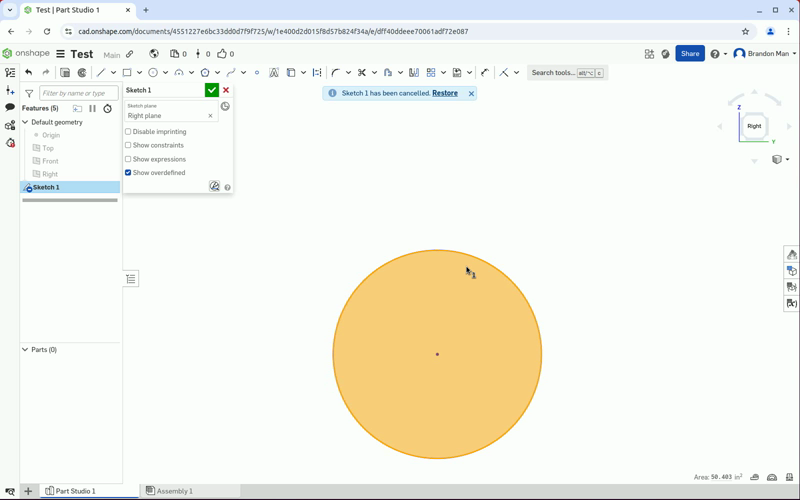
scroll(-6)
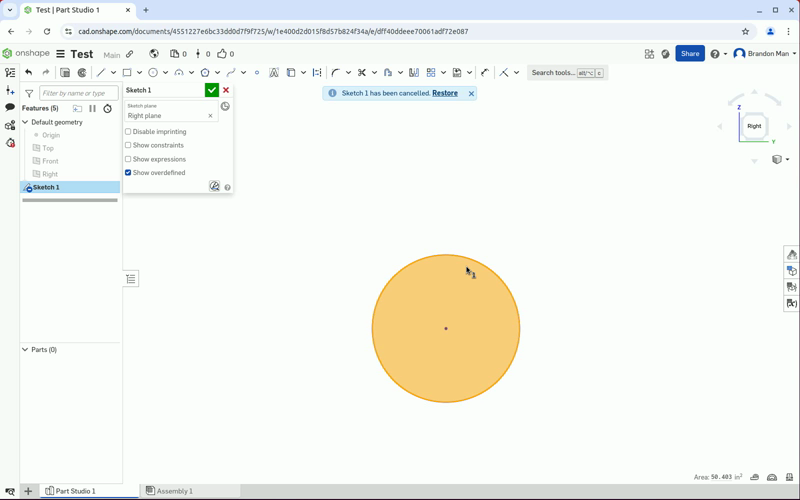
scroll(-6)
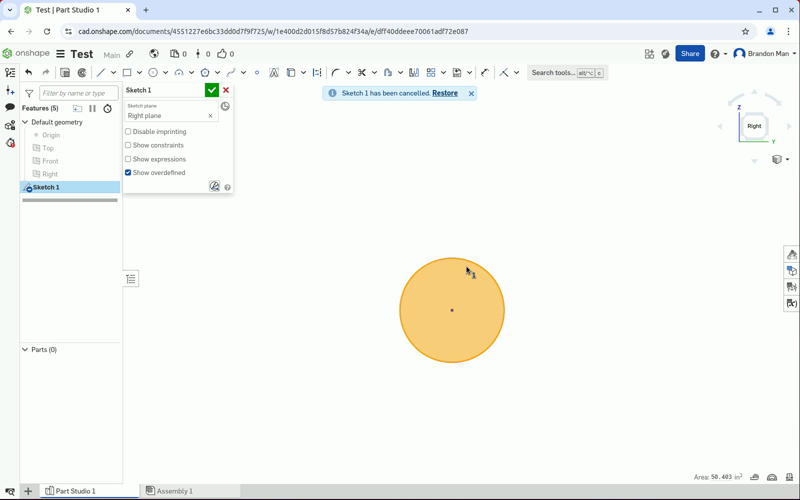
scroll(-6)
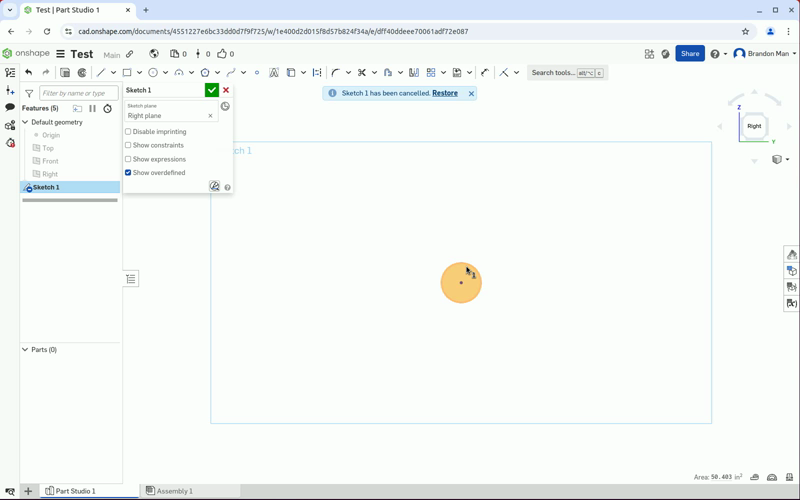
mouse_move(73, 352)
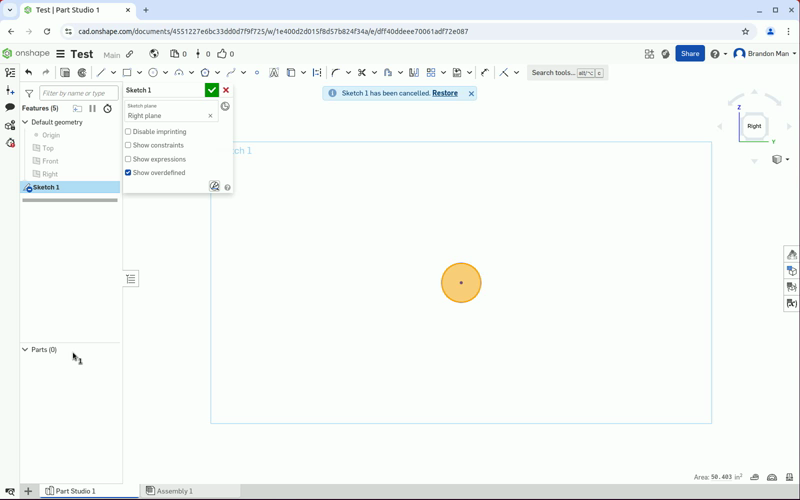
key(shift+y)
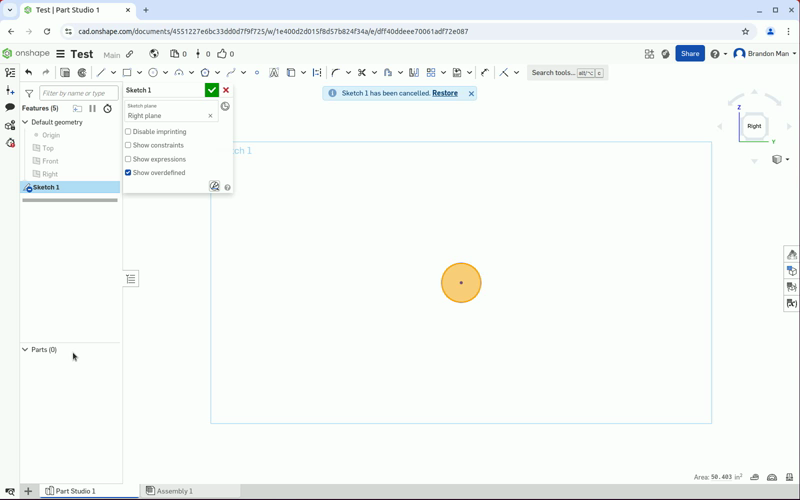
key(shift+e)
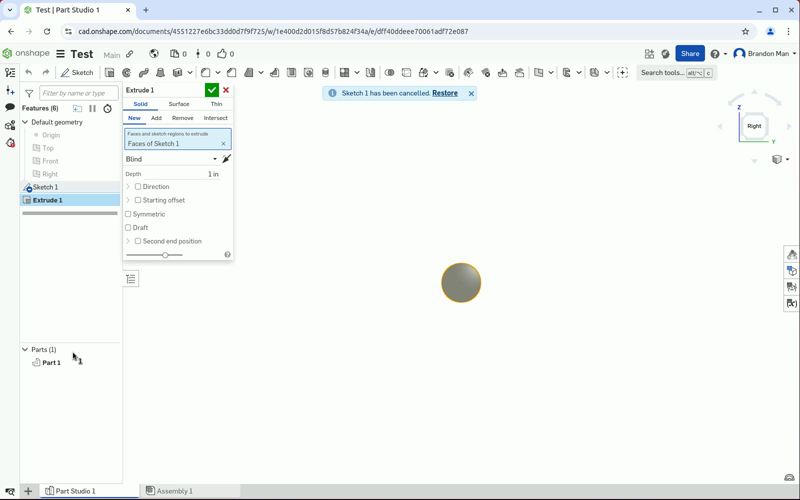
mouse_move(143, 106)
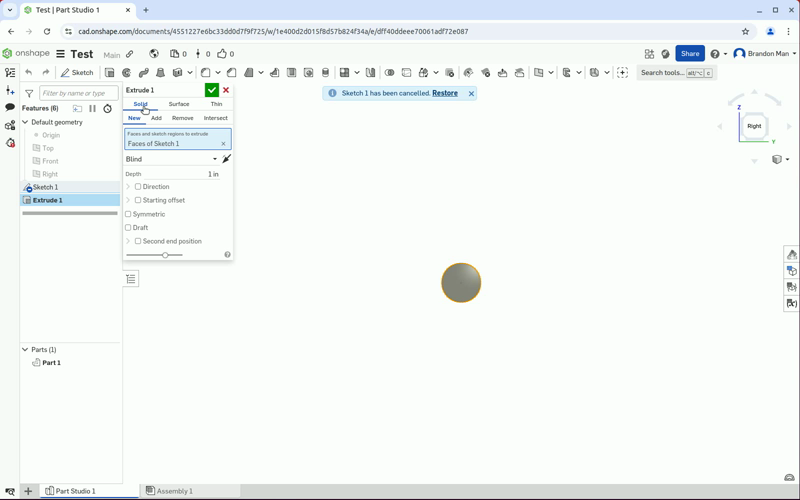
click(143, 106)
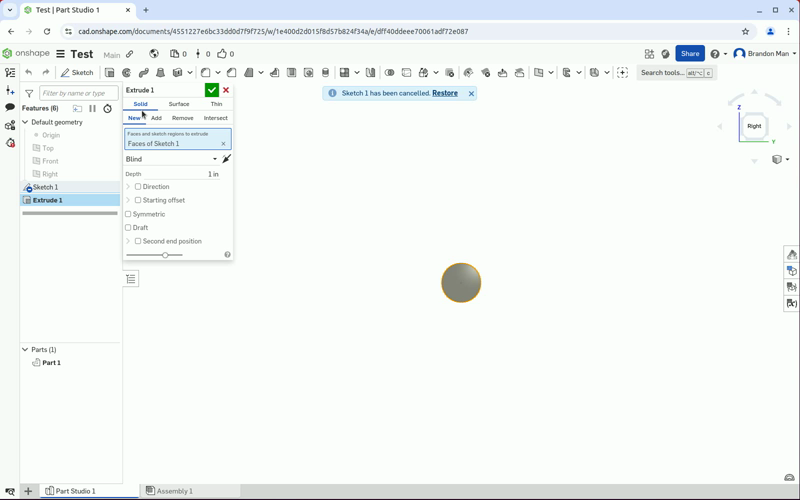
mouse_move(137, 120)
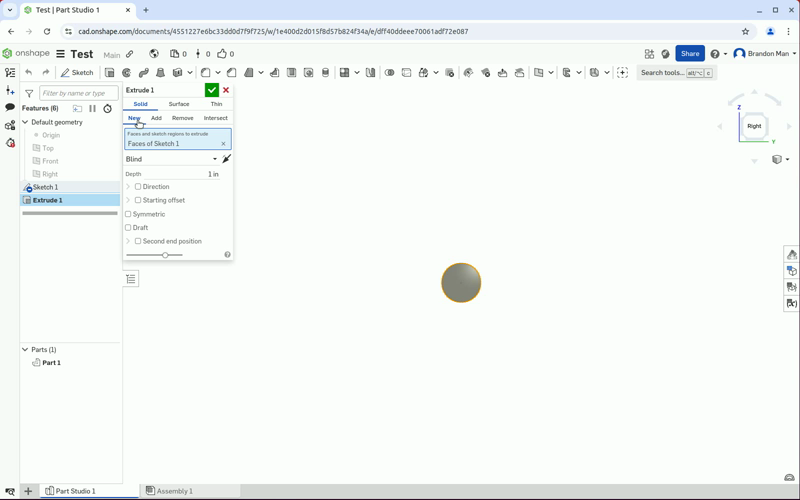
click(137, 120)
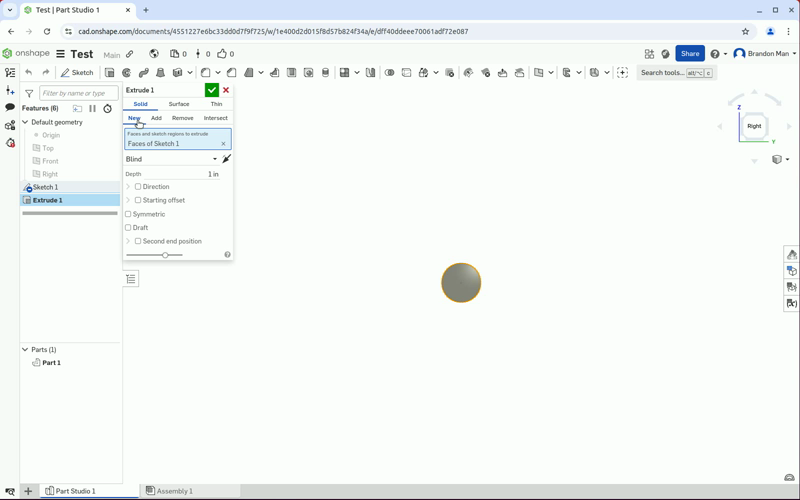
key(tab, 4)
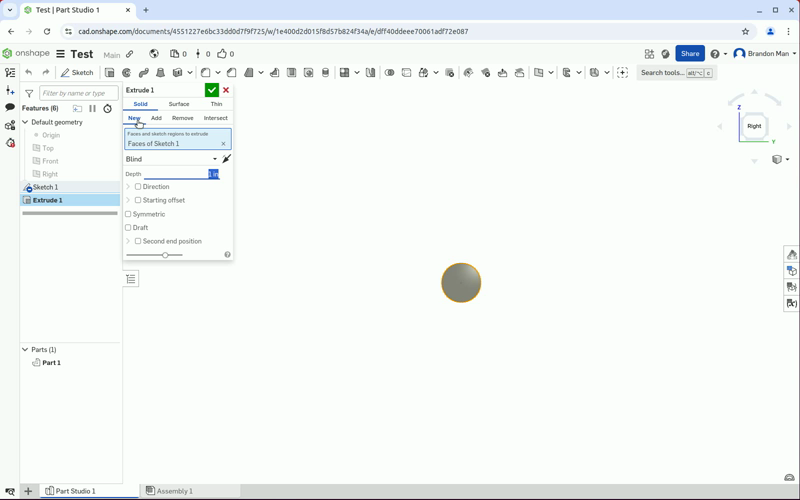
text(46.216)
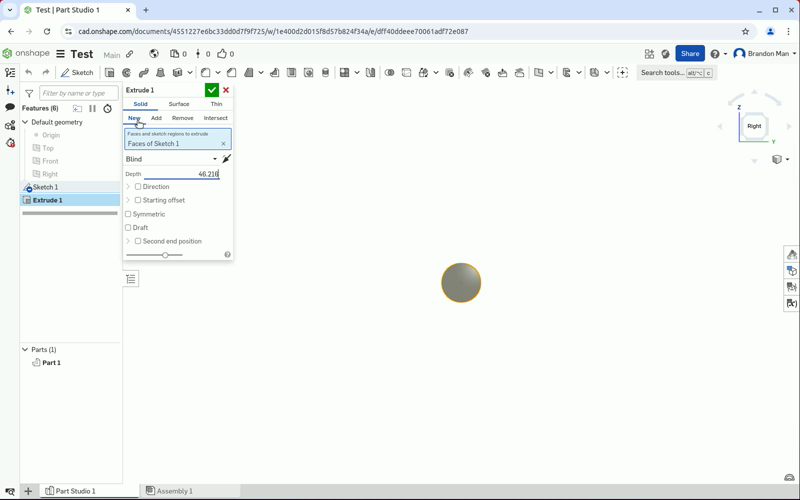
key(tab, 3)
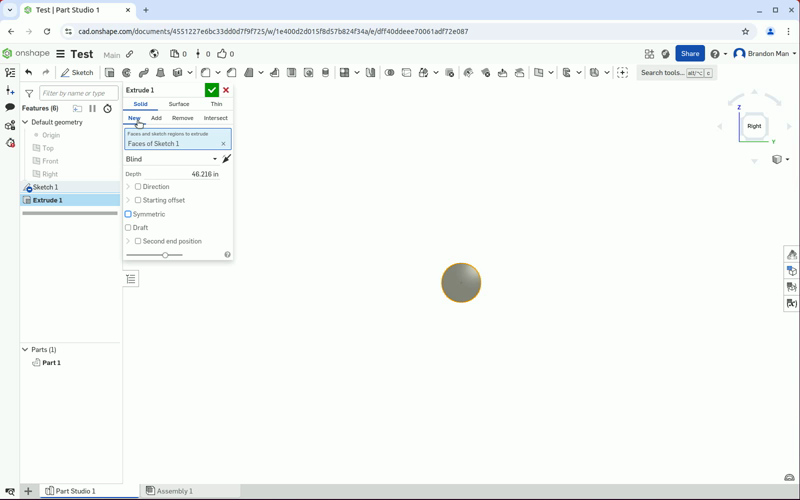
key(space)
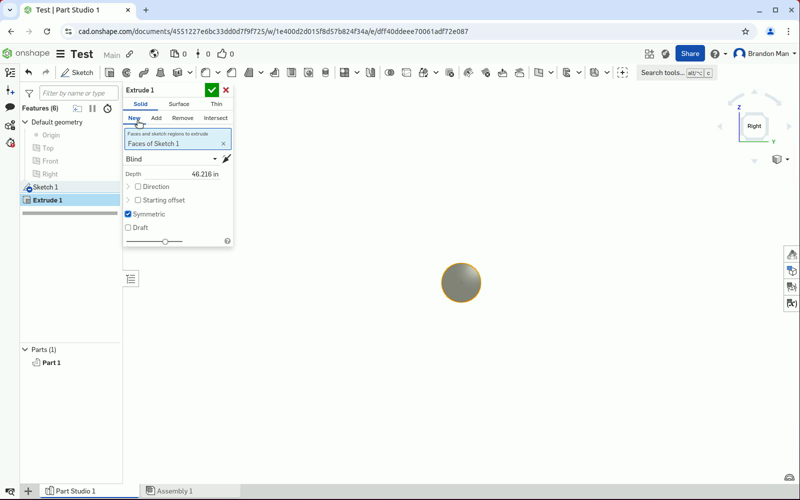
key(enter)
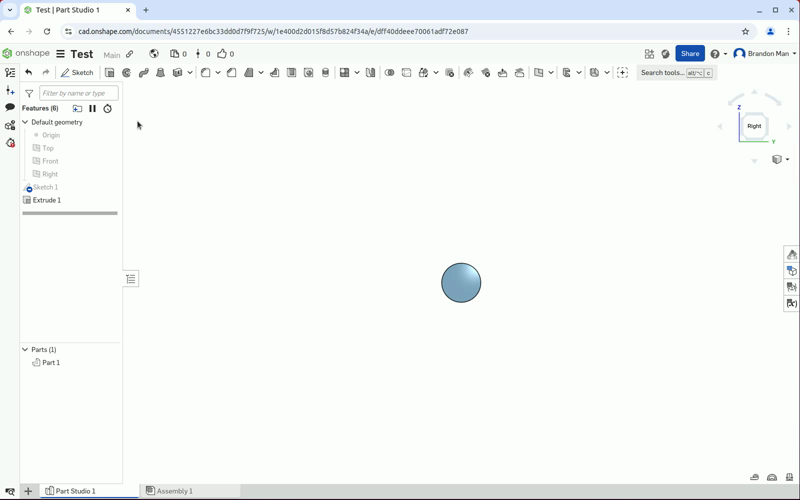
key(shift+h)
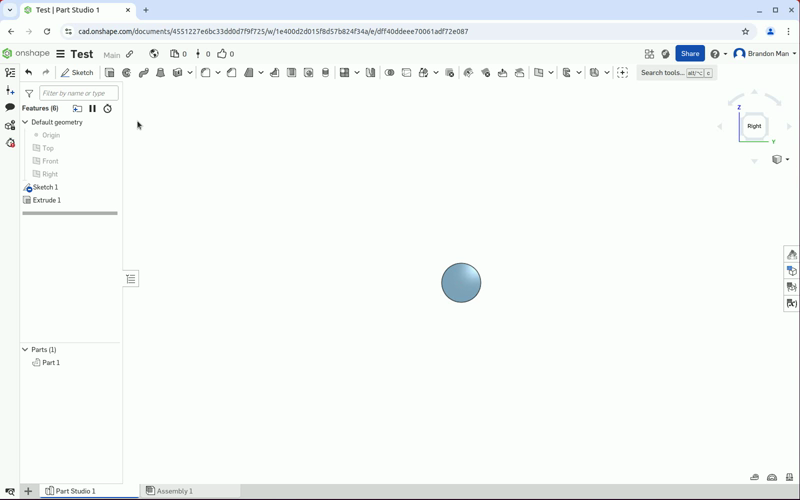
key(shift+h)
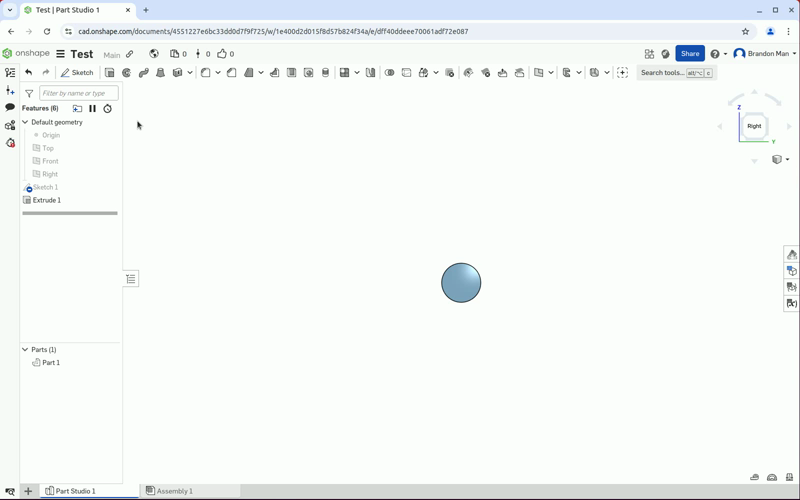
mouse_move(73, 189)
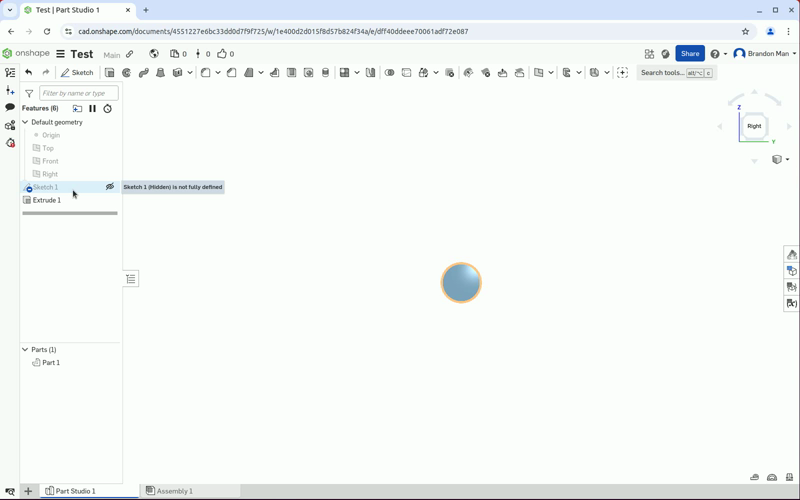
click(73, 189)
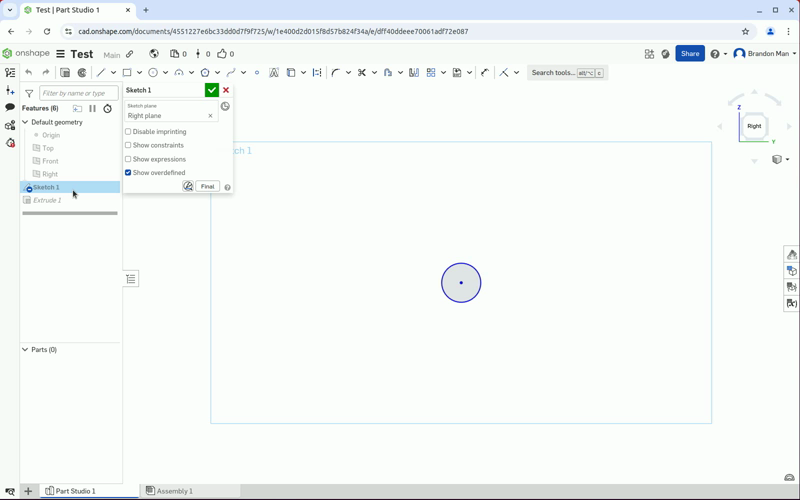
mouse_move(229, 92)
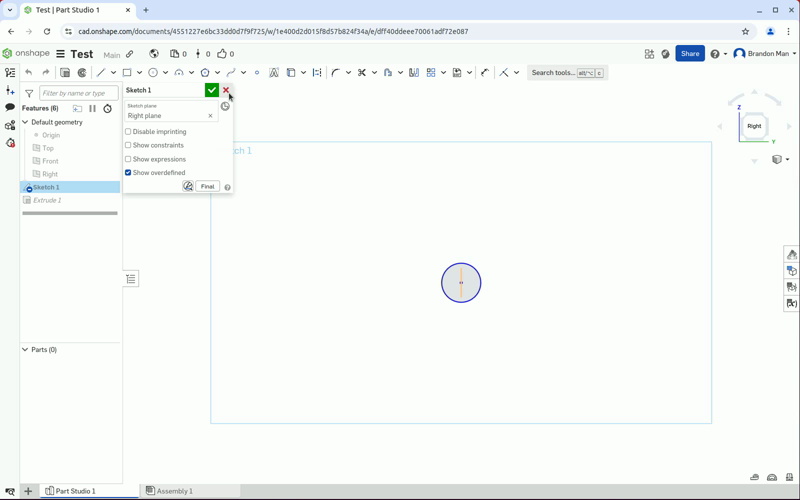
click(229, 92)
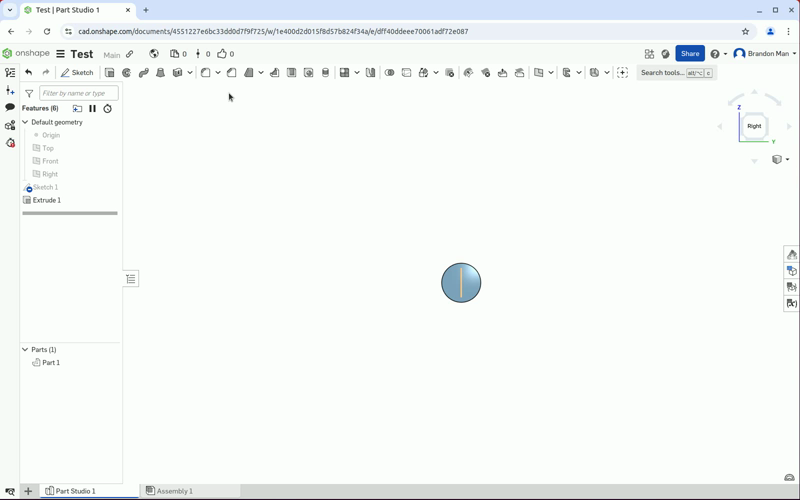
mouse_move(73, 352)
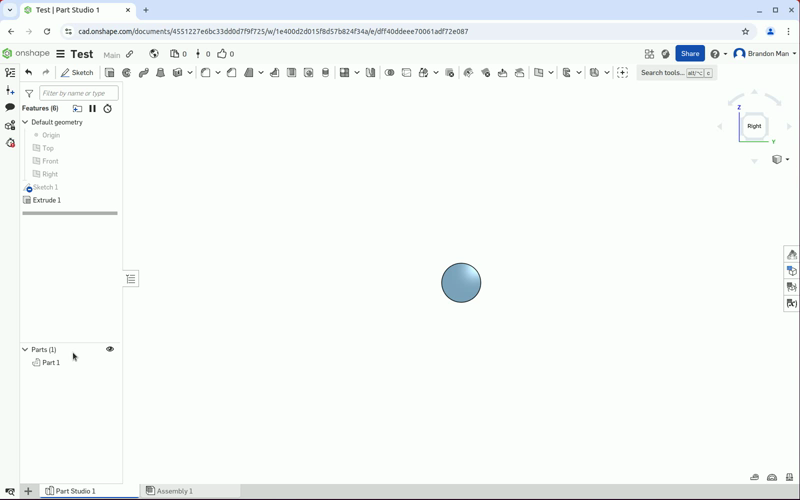
key(y)
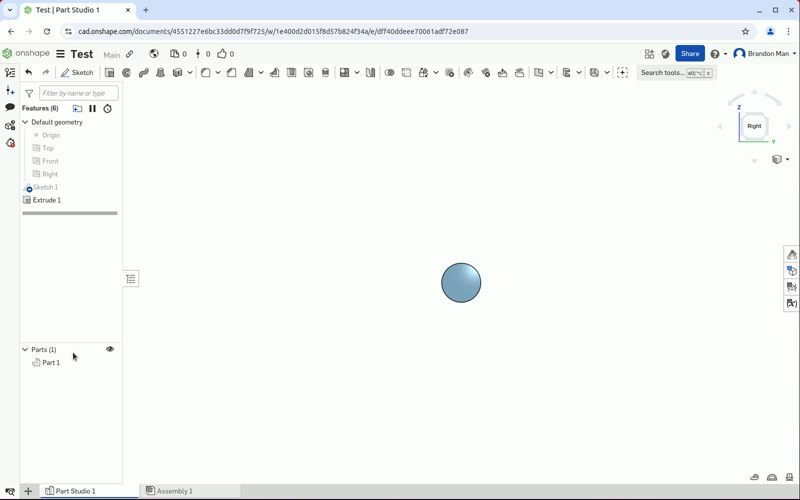
key(shift+p)
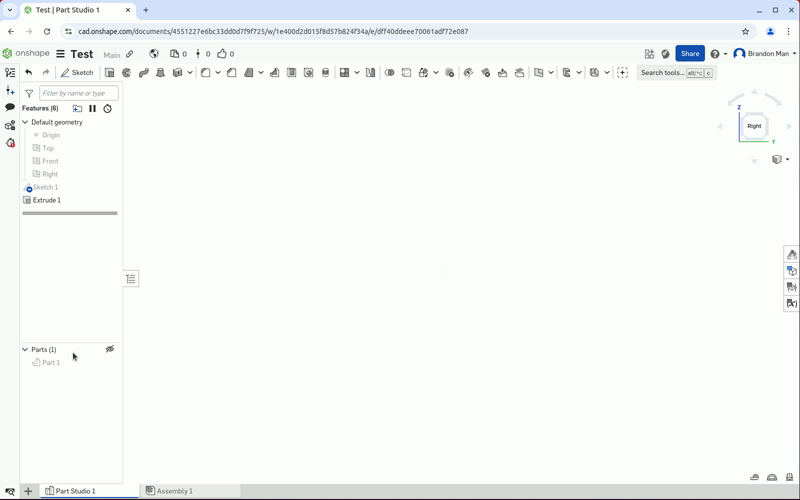
key(space)
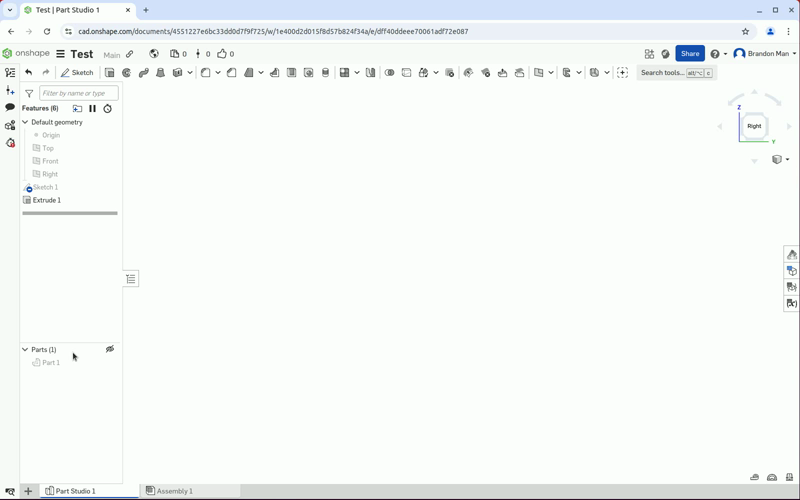
key_down(shift)
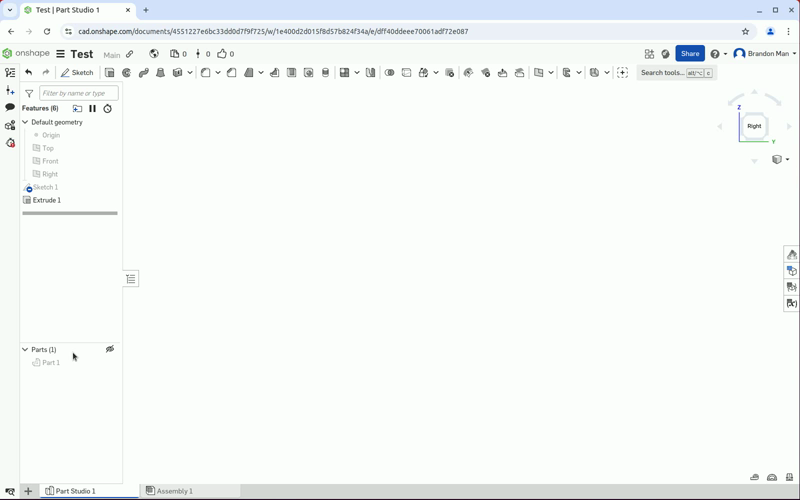
key(right)
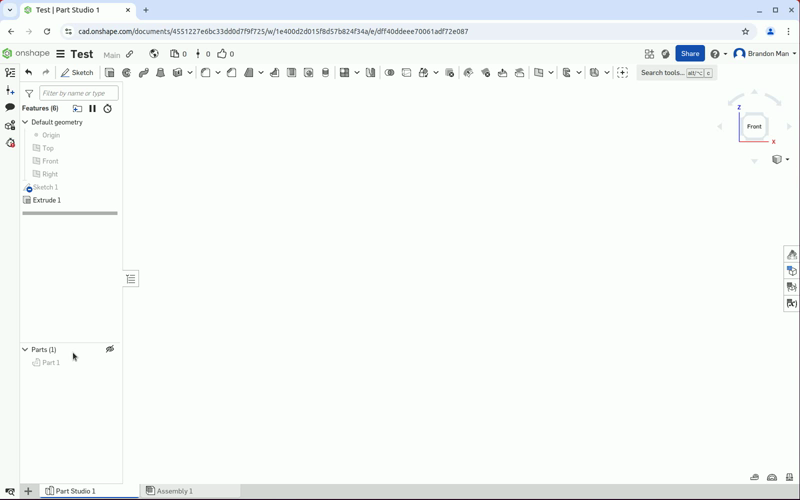
key_up(shift)
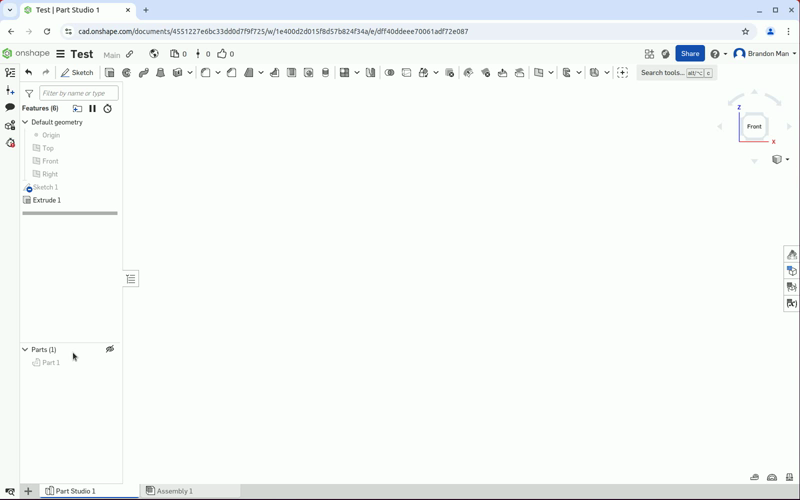
key(space)
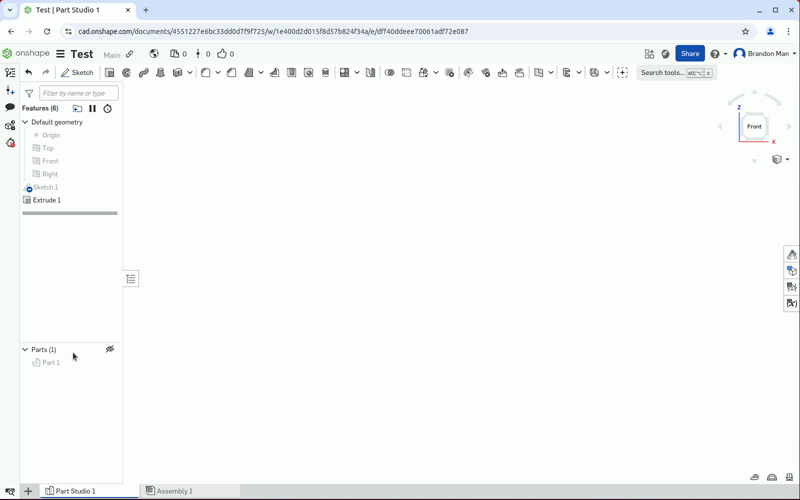
key_down(shift)
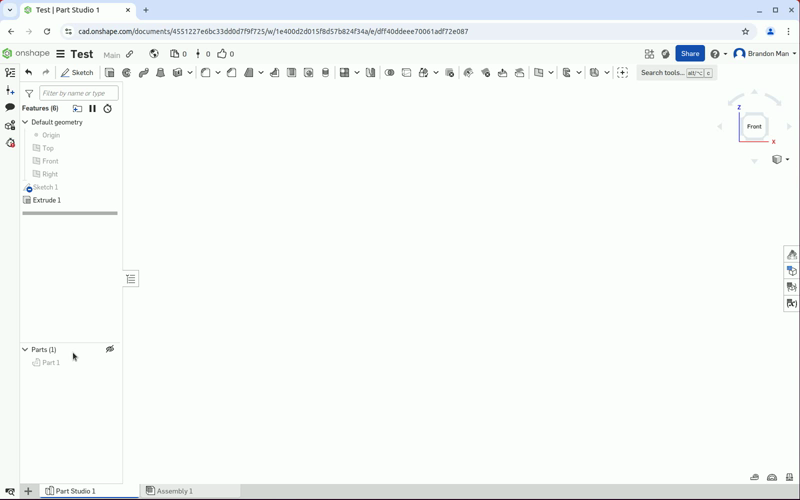
key(down)
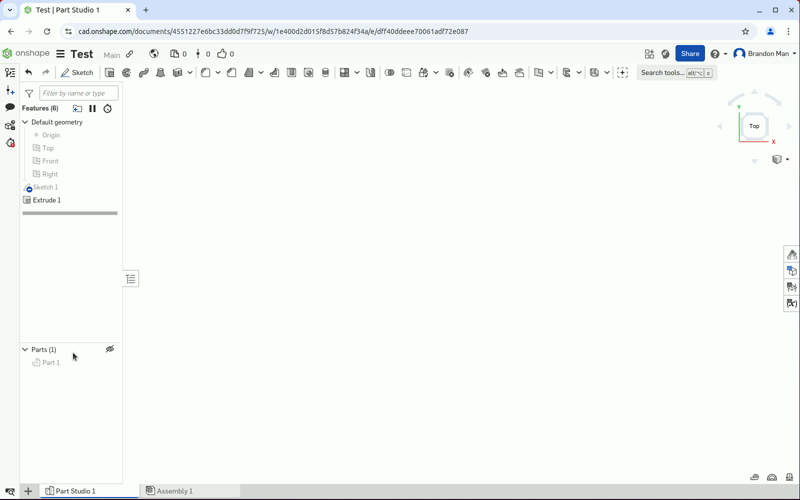
key_up(shift)
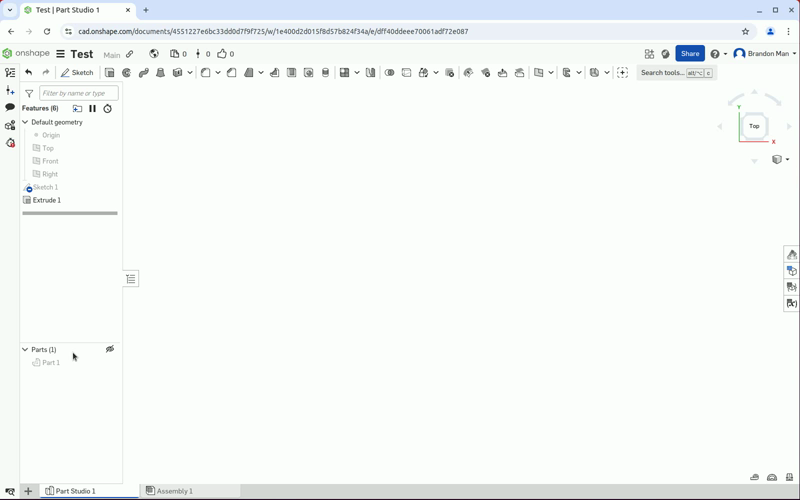
mouse_move(73, 352)
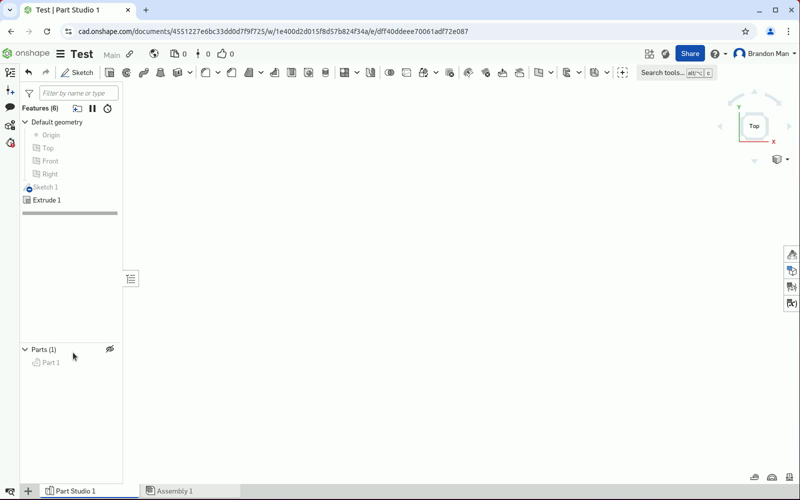
key(shift+y)
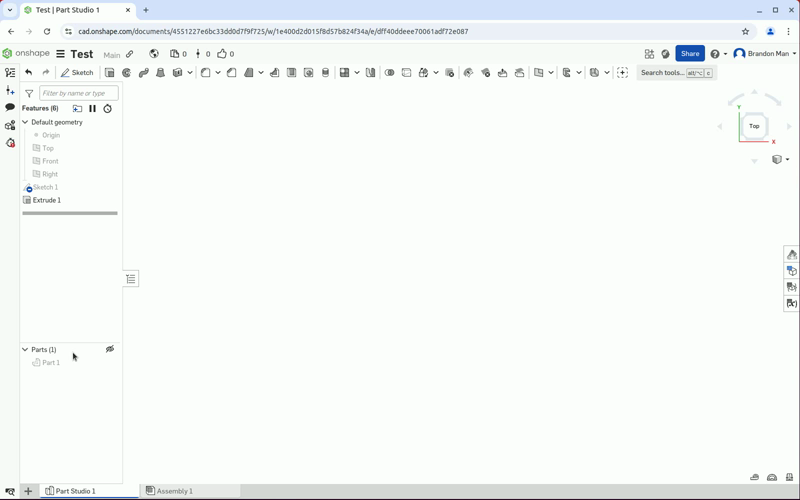
key(shift+s)
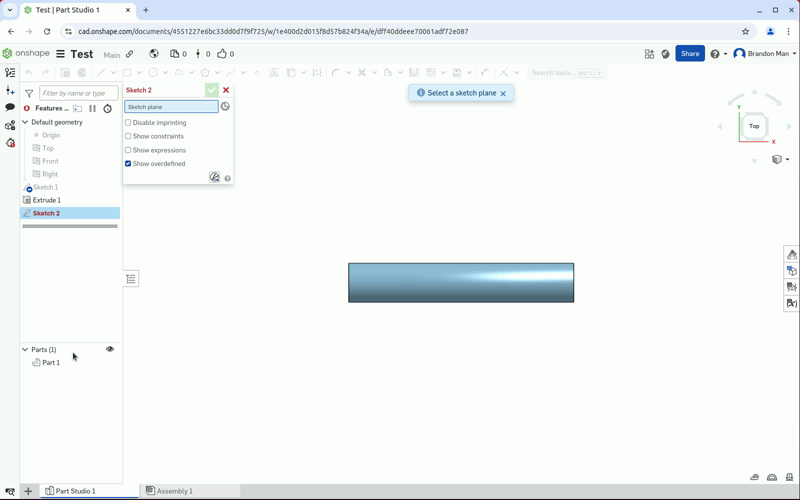
mouse_move(73, 150)
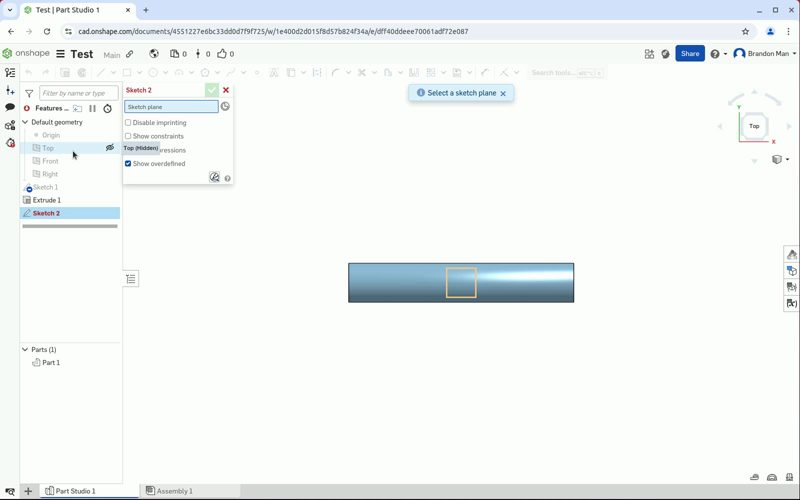
click(73, 150)
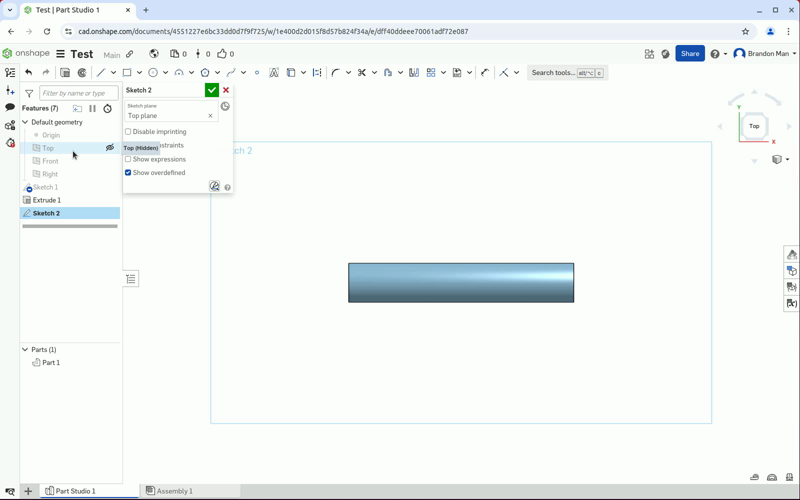
mouse_move(73, 352)
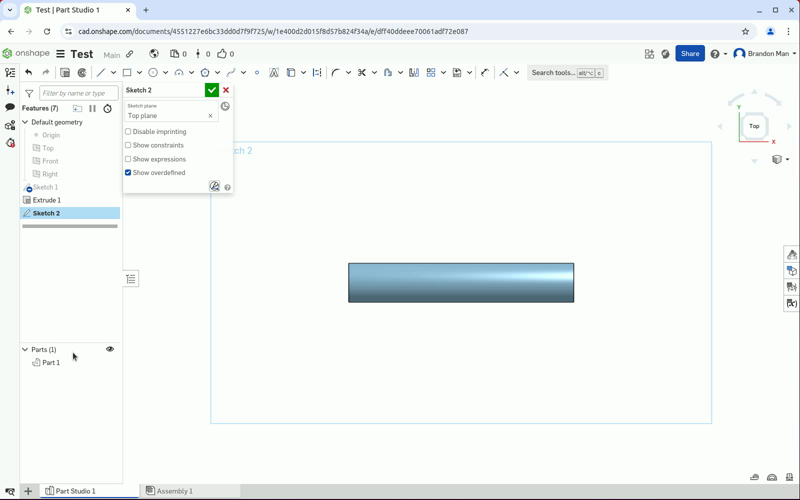
key(y)
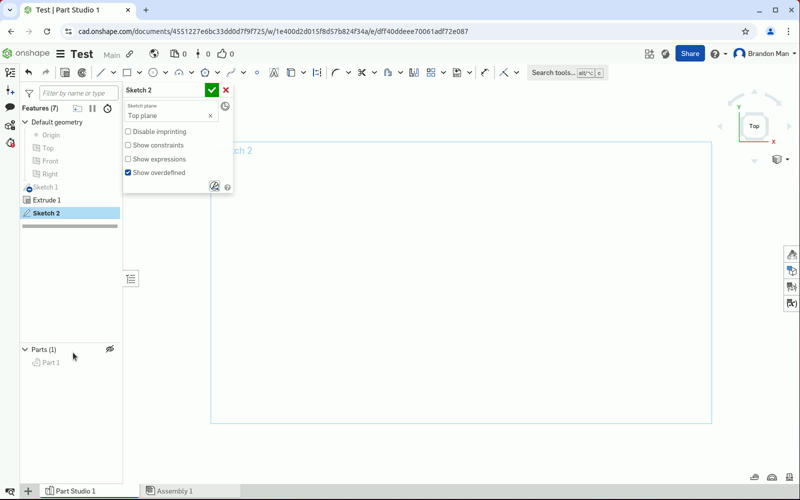
key(l)
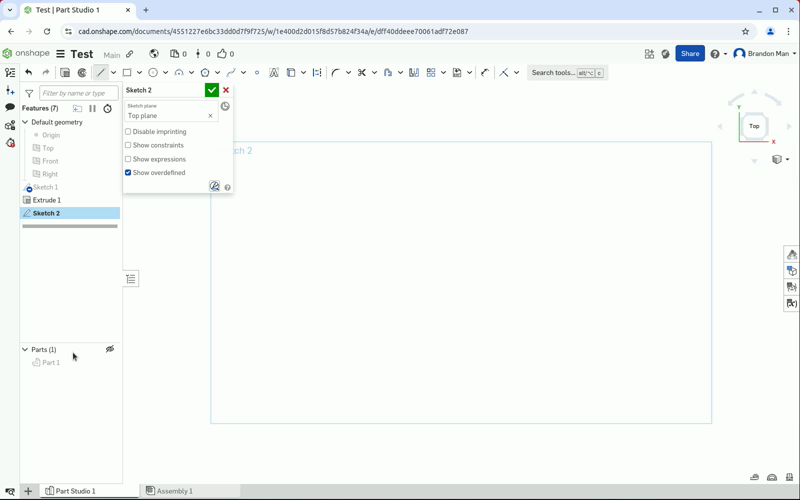
key_down(shift)
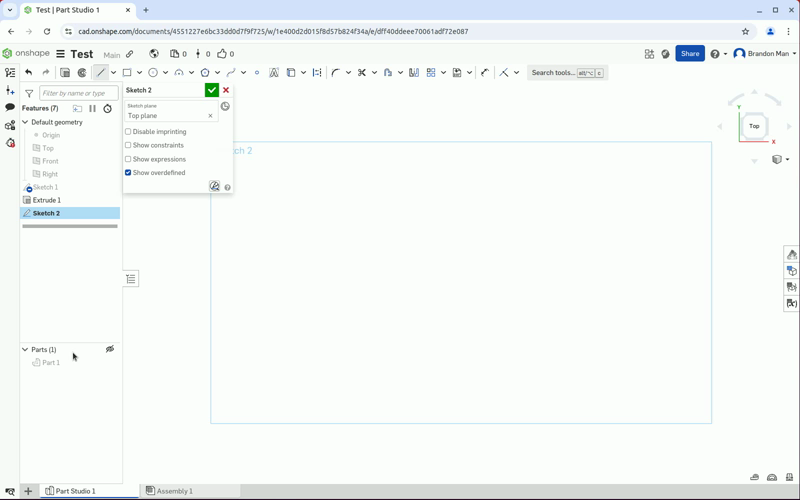
mouse_move(321, 414)
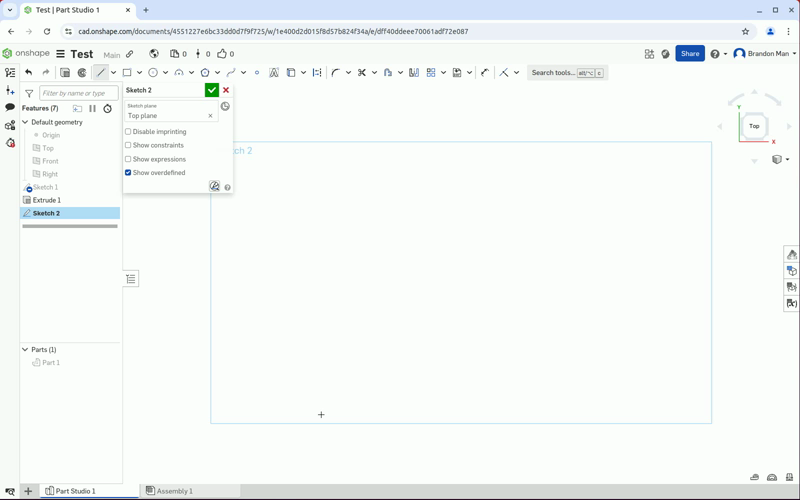
click(321, 414)
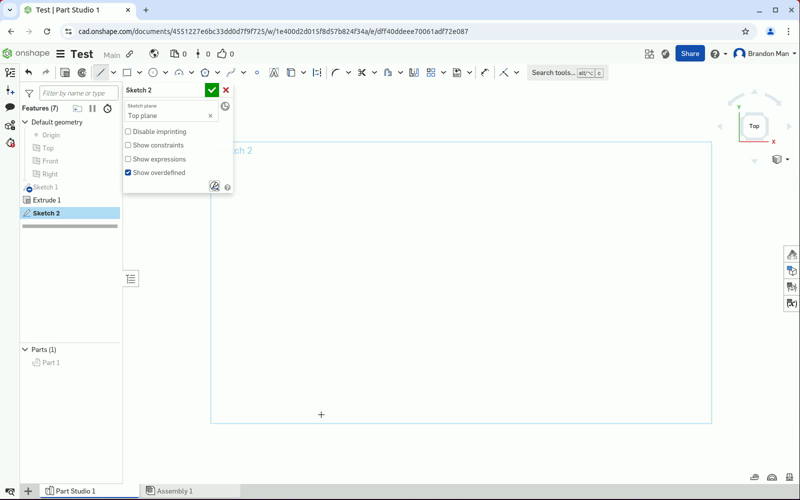
key_up(shift)
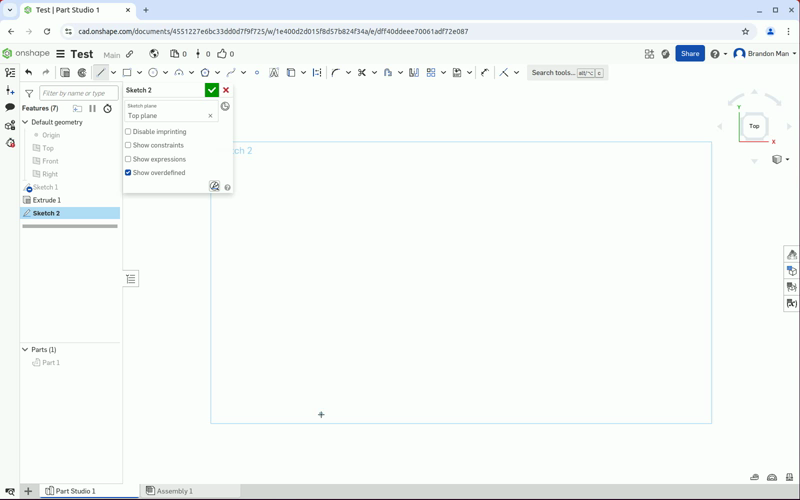
key_down(shift)
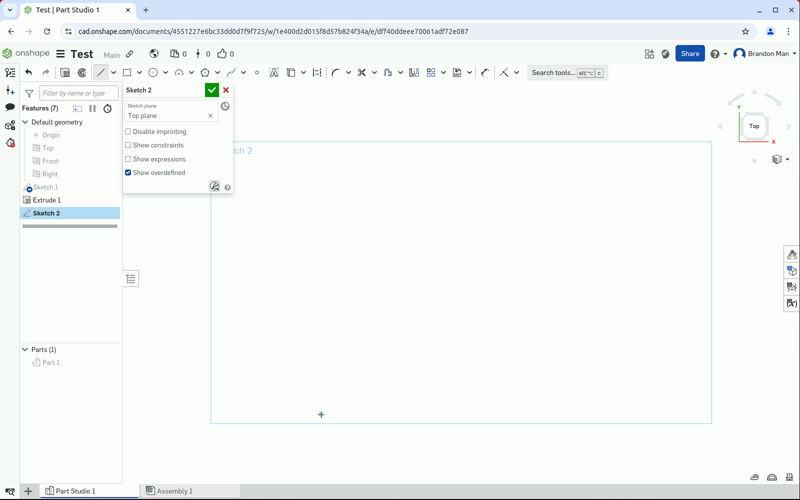
mouse_move(589, 414)
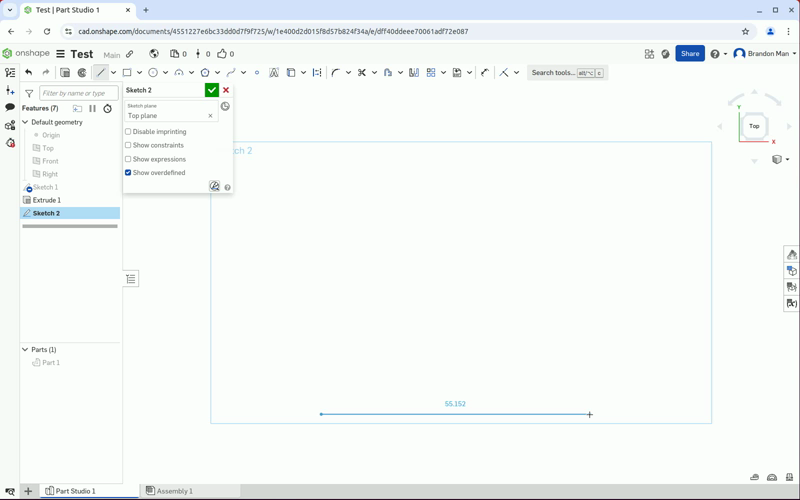
click(589, 414)
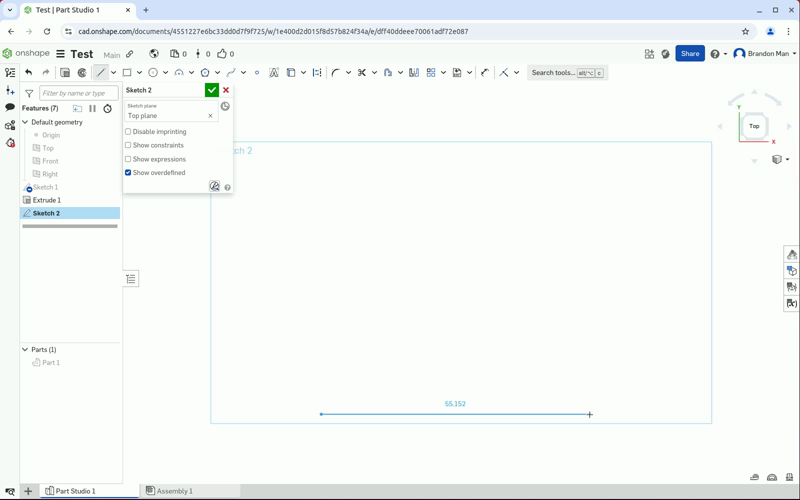
key_up(shift)
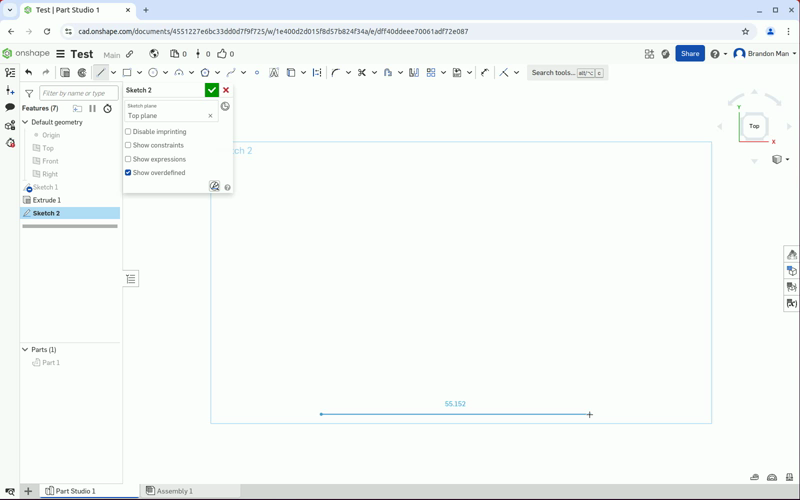
key_down(shift)
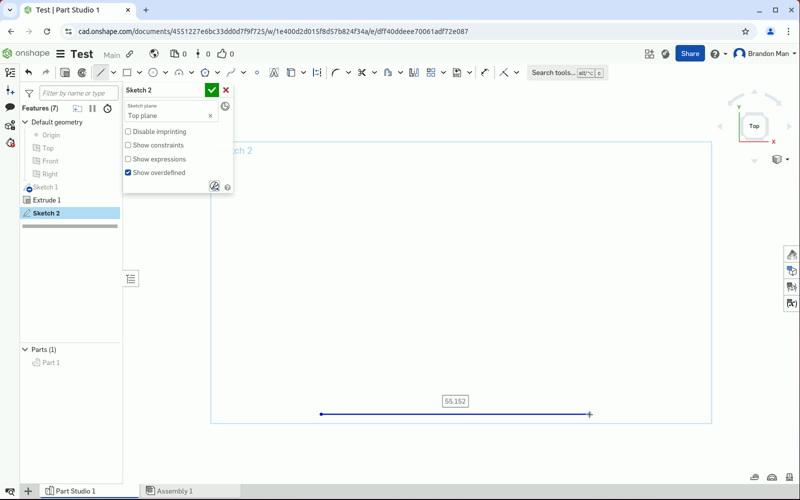
mouse_move(589, 138)
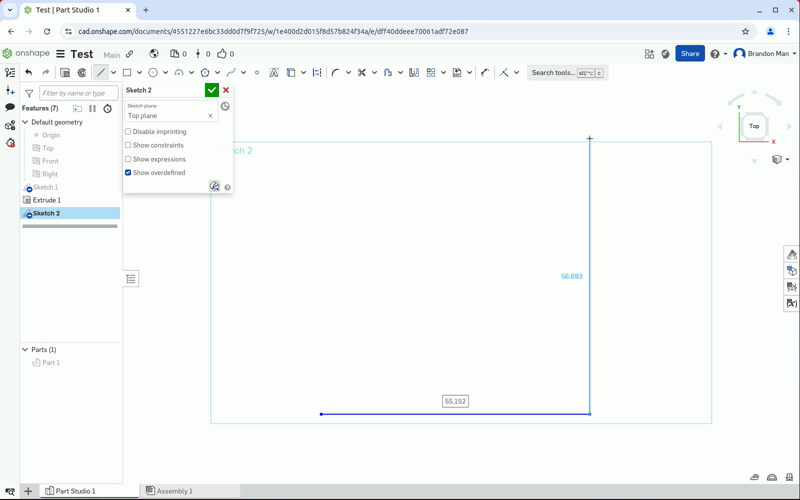
click(589, 138)
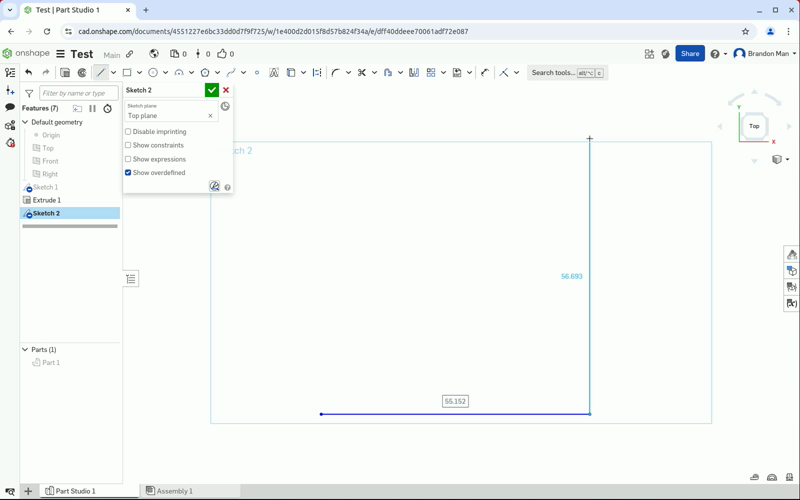
key_up(shift)
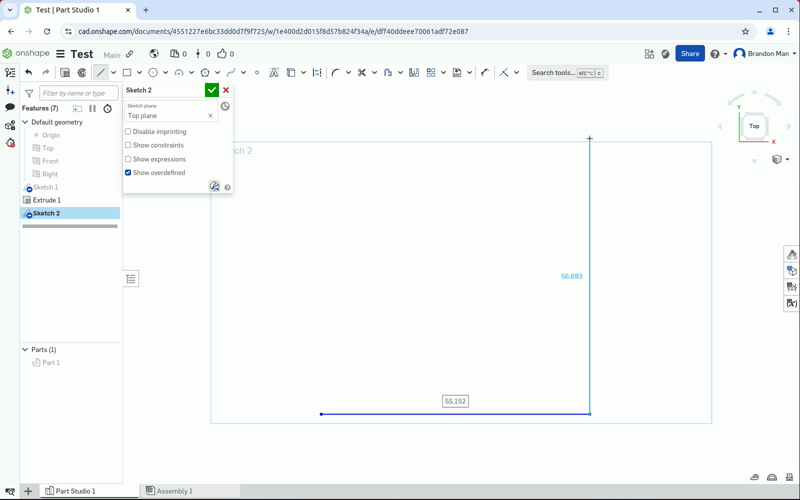
key_down(shift)
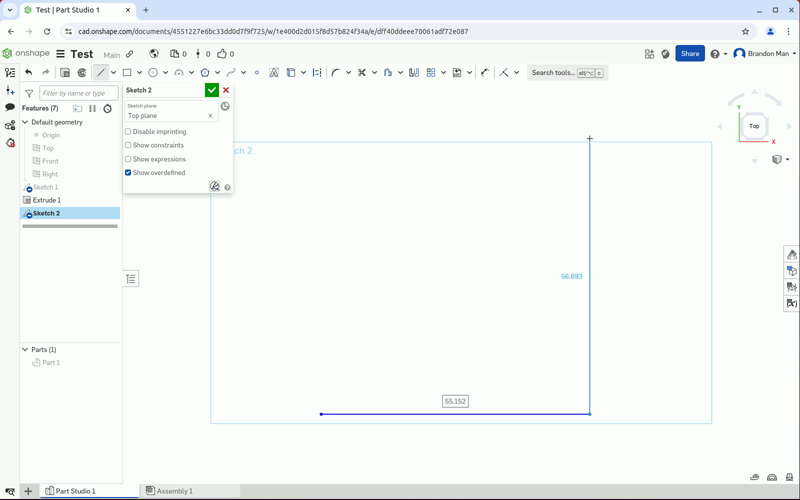
mouse_move(321, 138)
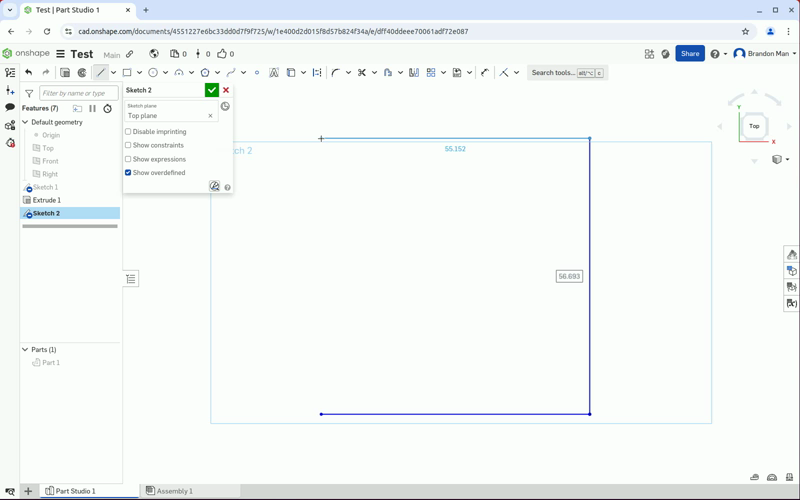
click(321, 138)
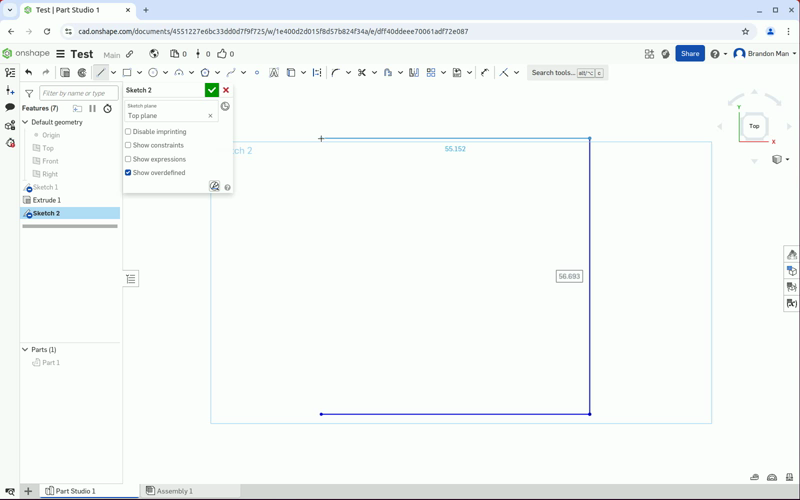
key_up(shift)
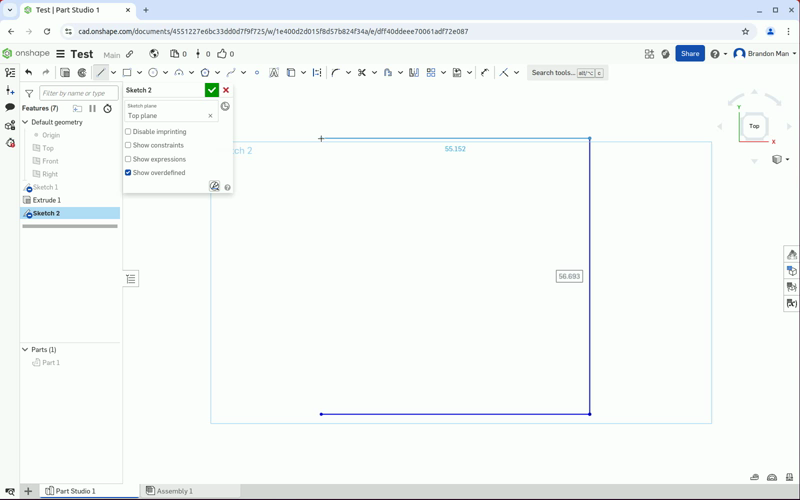
key_down(shift)
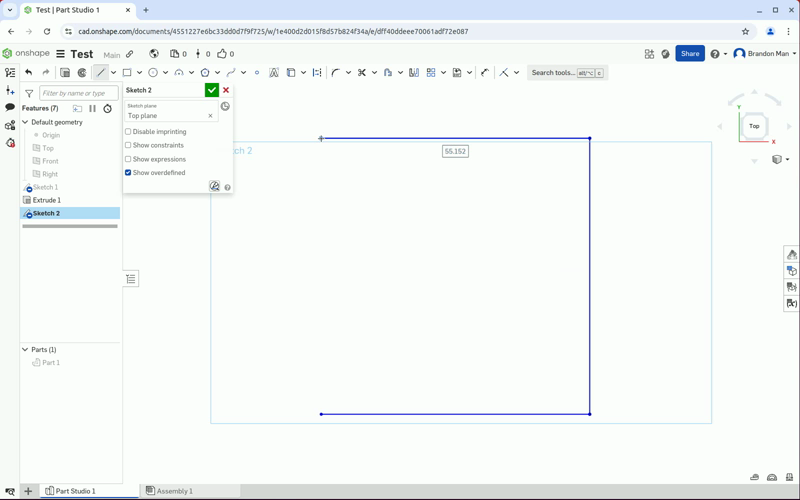
mouse_move(321, 414)
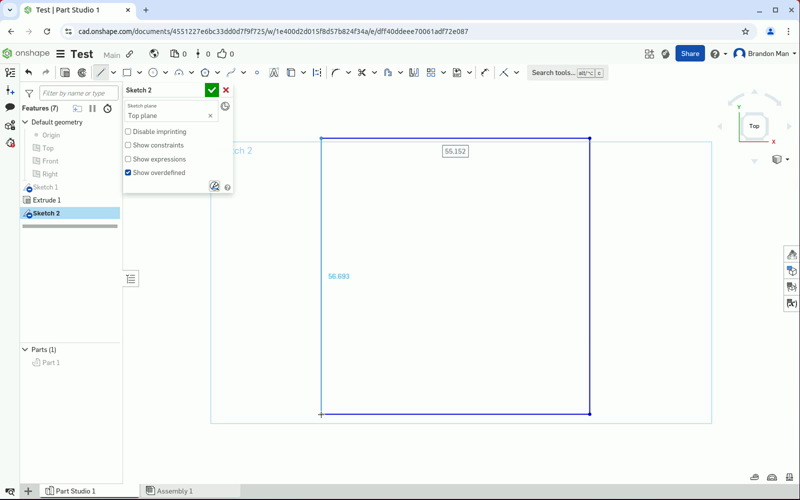
key_up(shift)
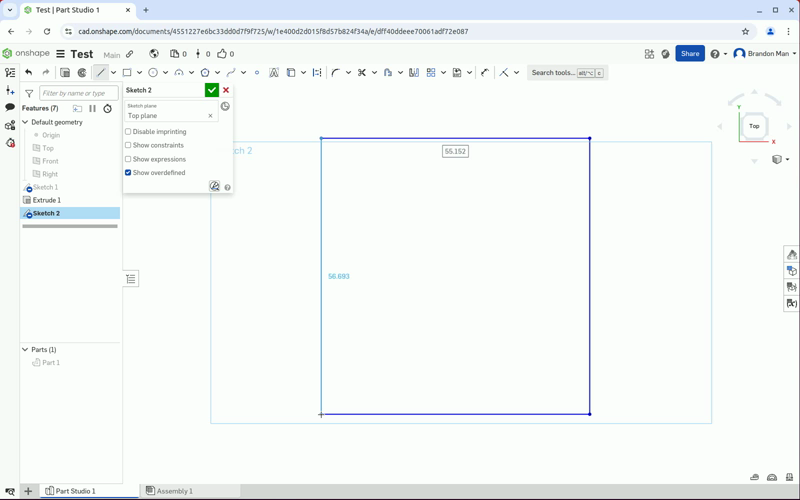
click(321, 414)
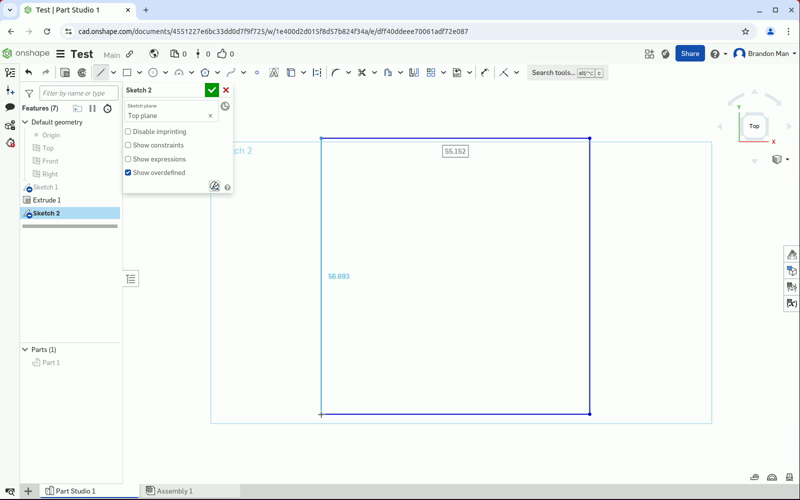
key(esc)
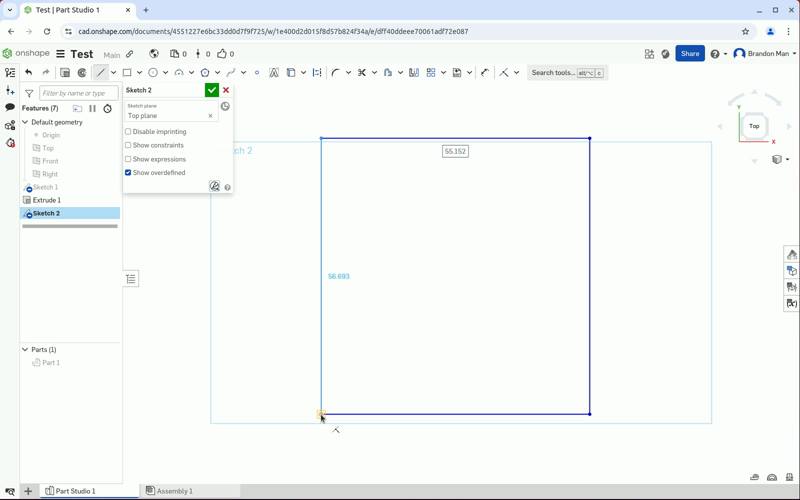
key(c)
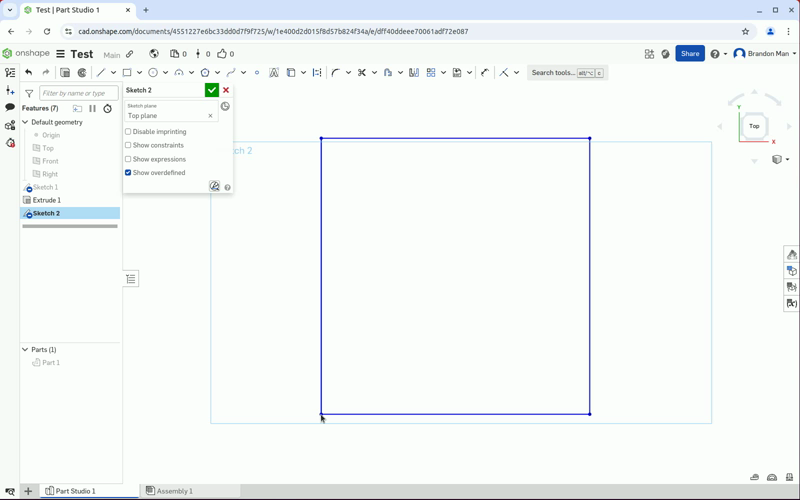
key_down(shift)
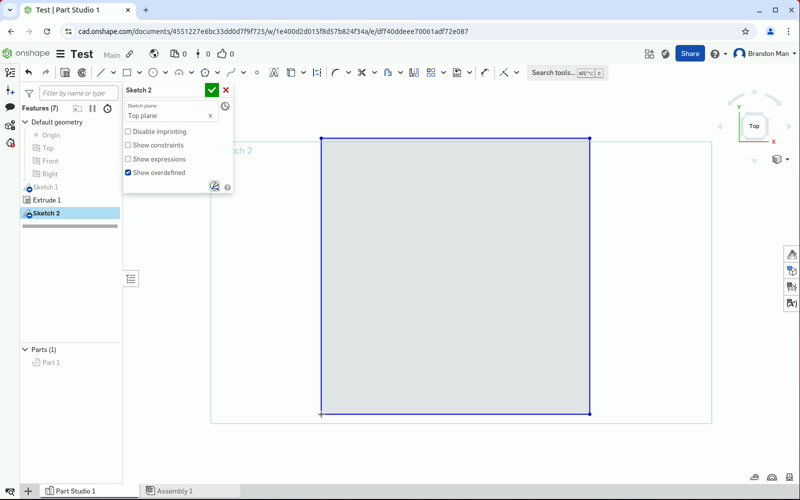
mouse_move(459, 282)
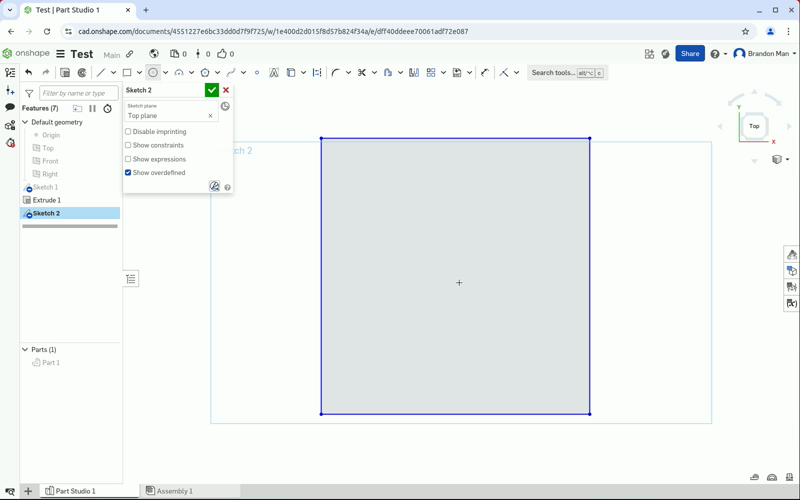
click(459, 282)
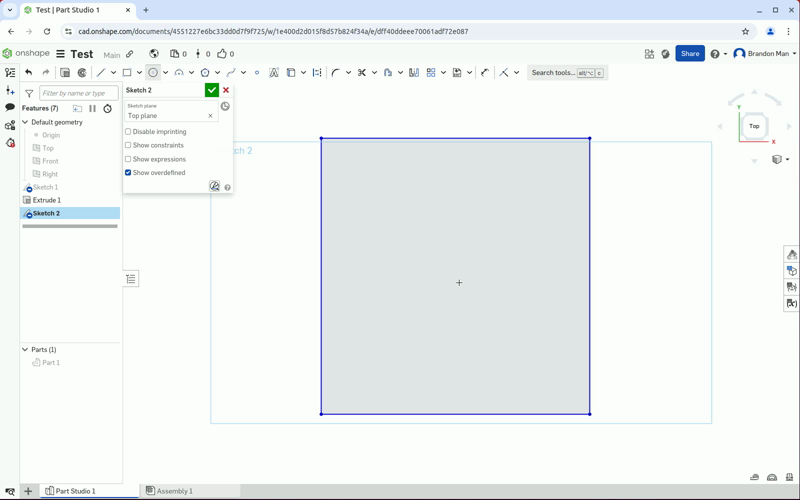
key_up(shift)
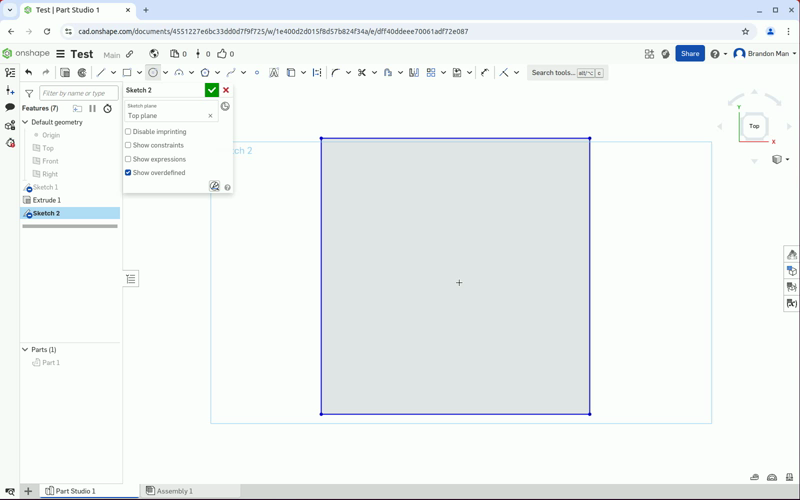
mouse_move(572, 282)
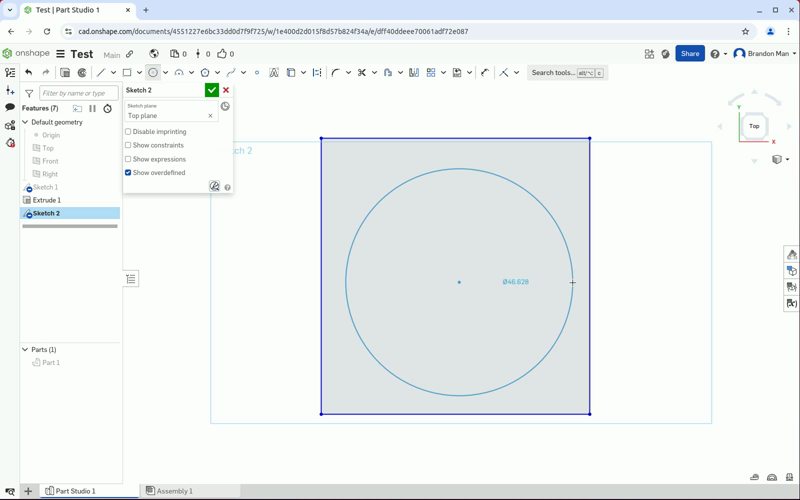
click(572, 282)
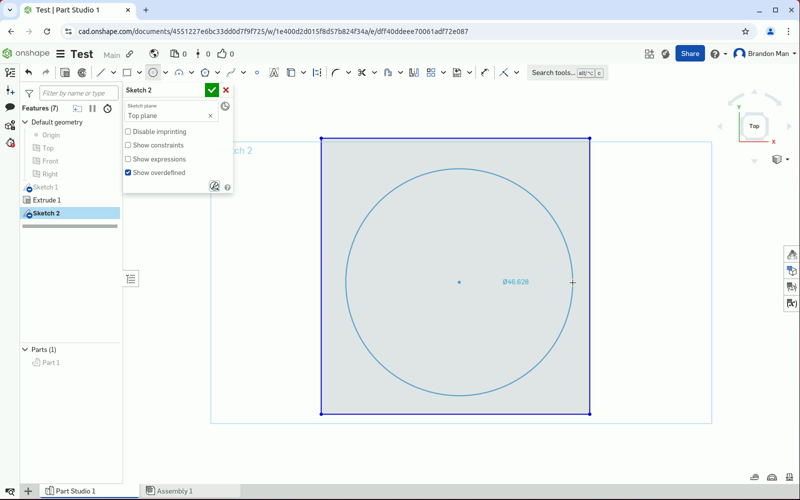
key(esc)
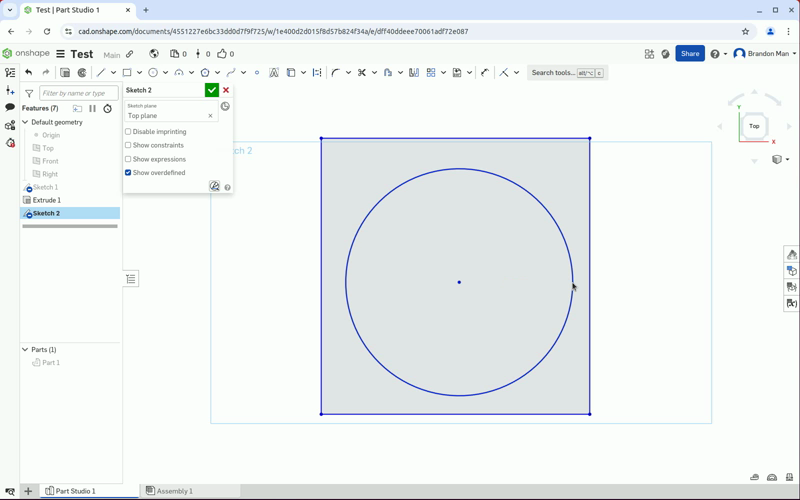
mouse_move(558, 400)
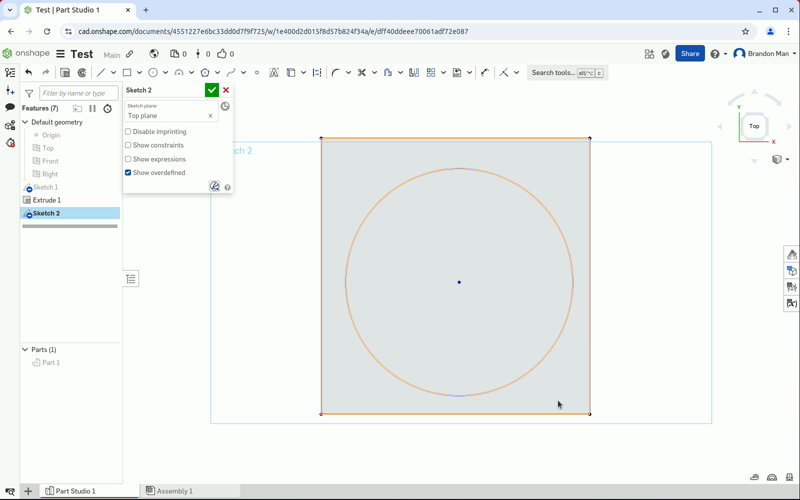
click(558, 400)
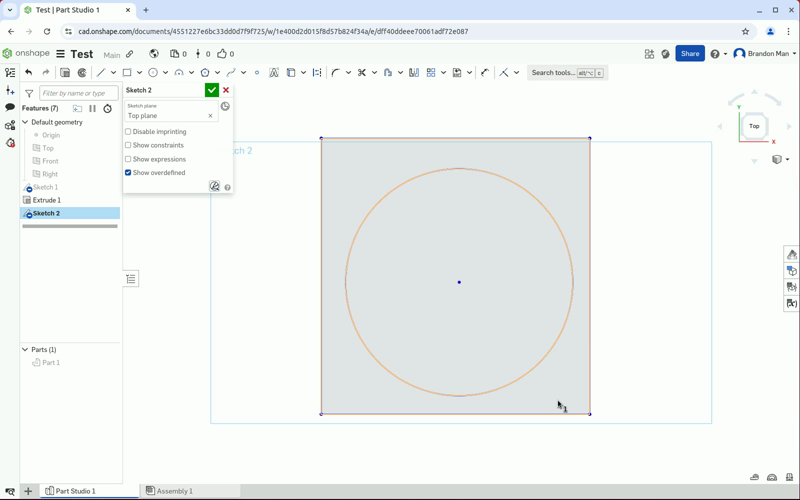
mouse_move(73, 352)
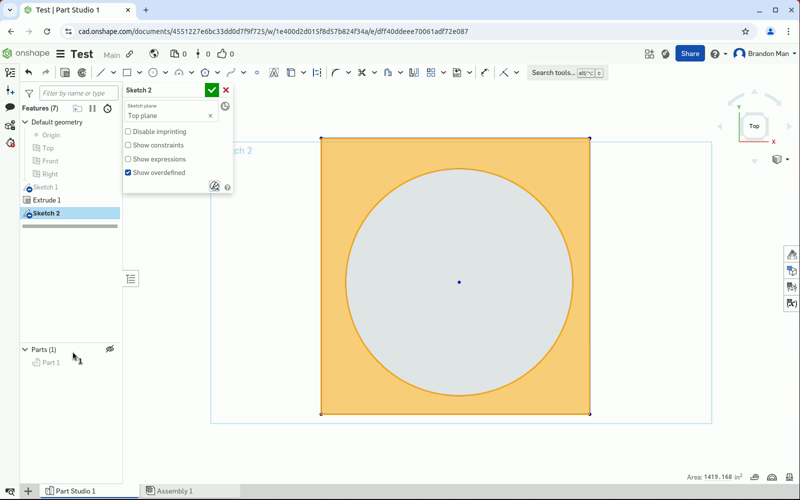
key(shift+y)
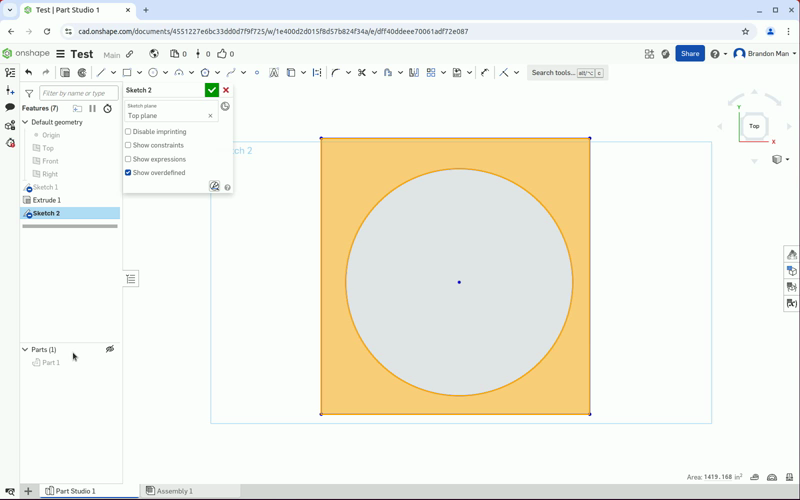
key(shift+e)
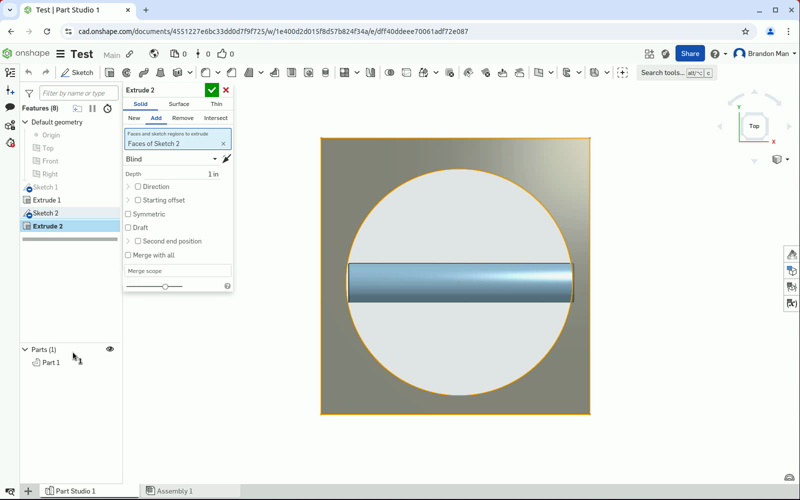
mouse_move(143, 106)
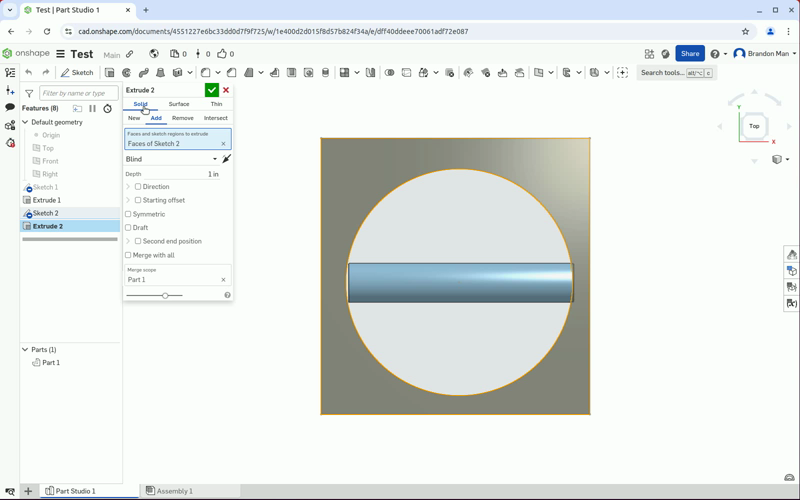
click(143, 106)
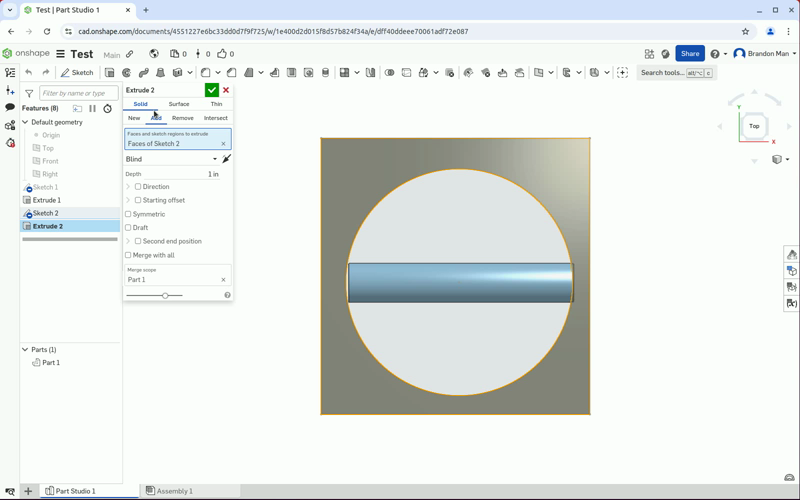
mouse_move(186, 120)
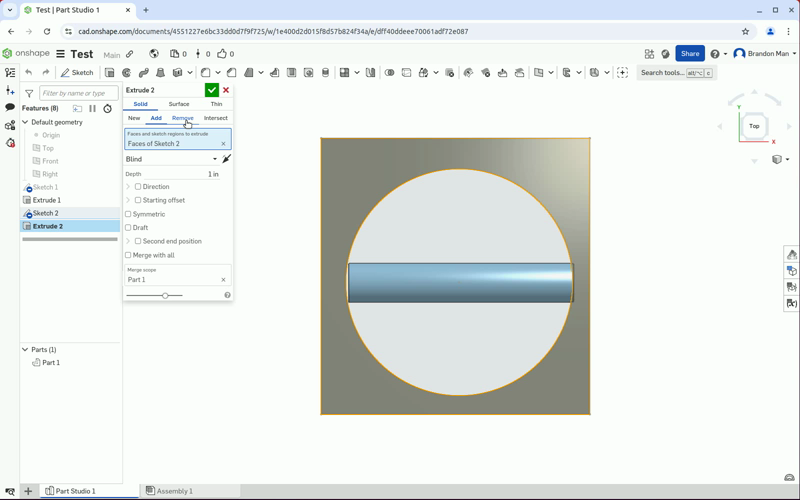
click(186, 120)
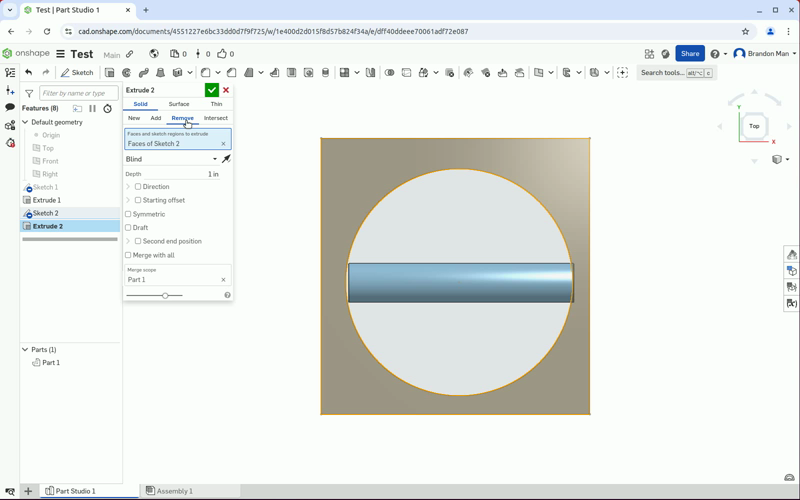
key(tab, 4)
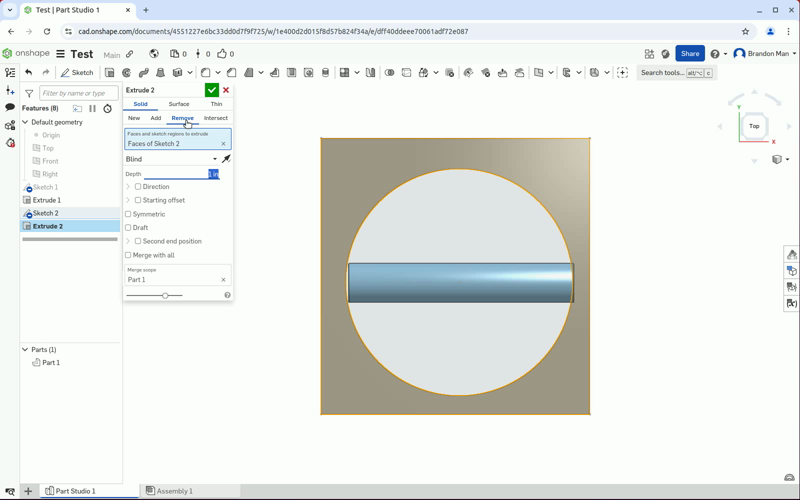
text(7.702)
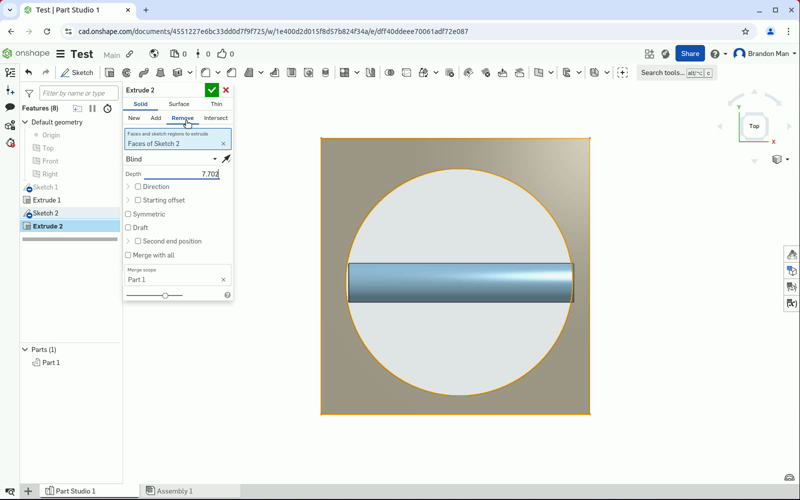
key(tab, 3)
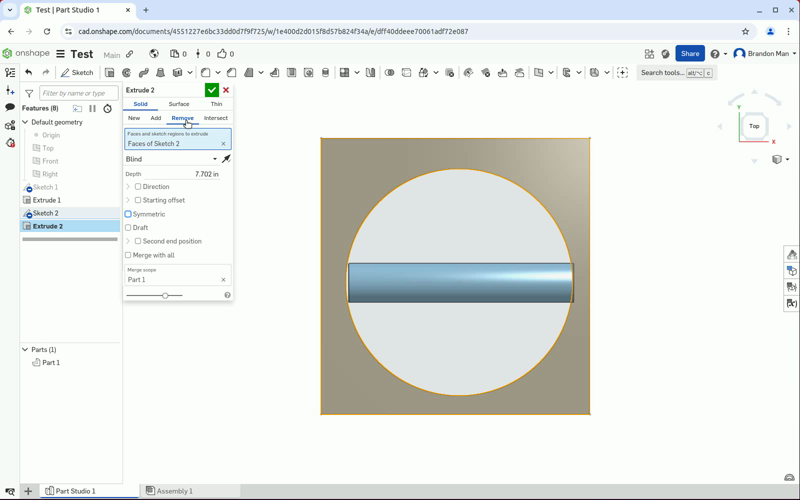
key(space)
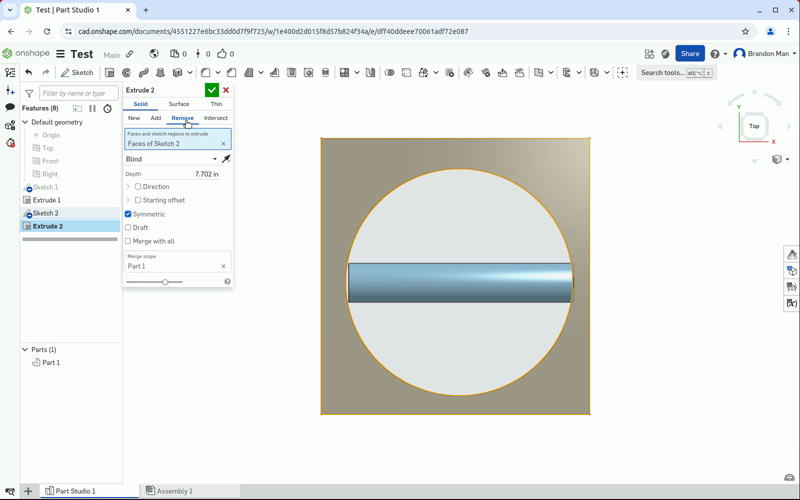
key(tab, 2)
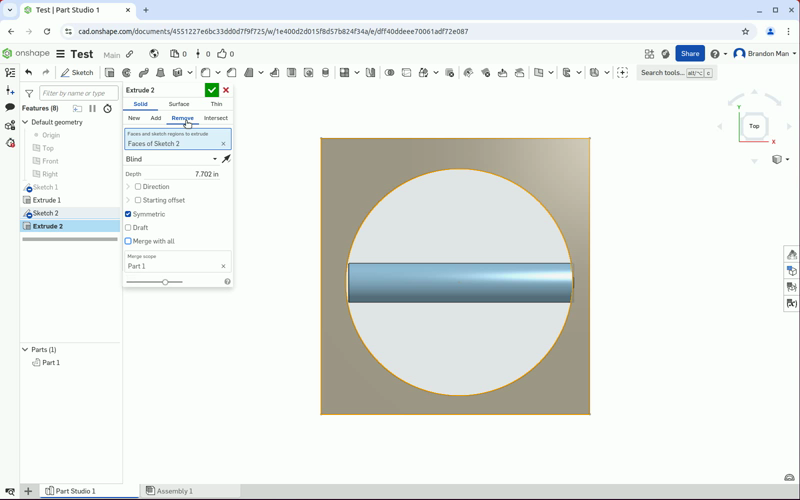
key(space)
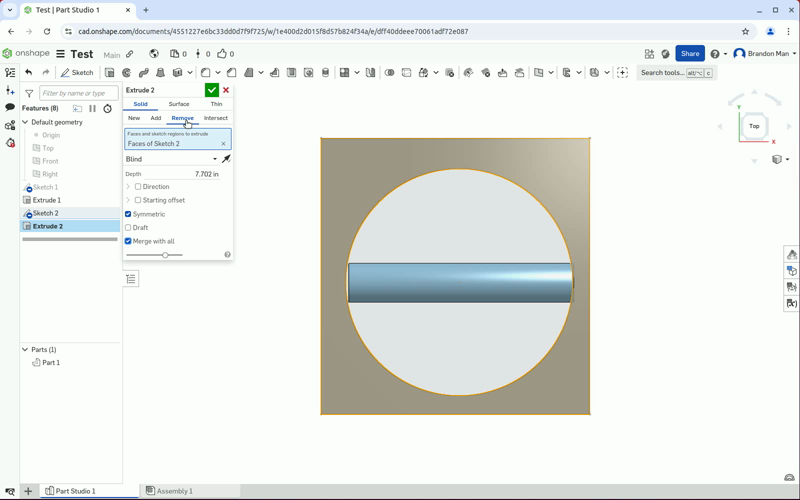
key(enter)
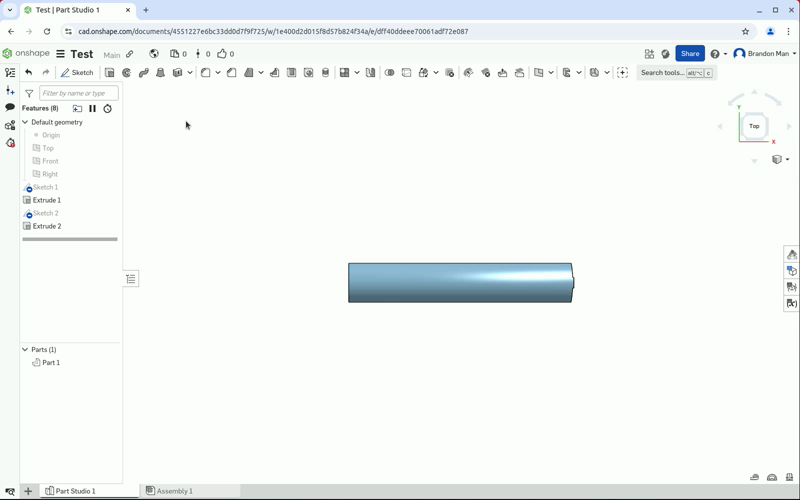
key(shift+h)
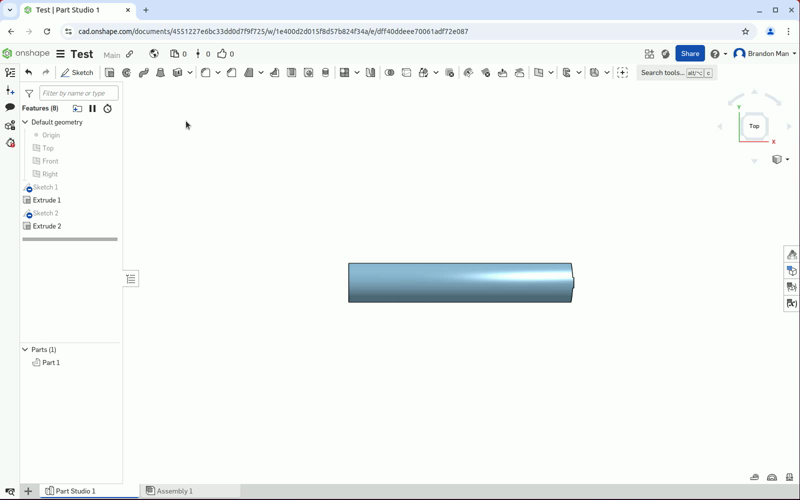
key(shift+h)
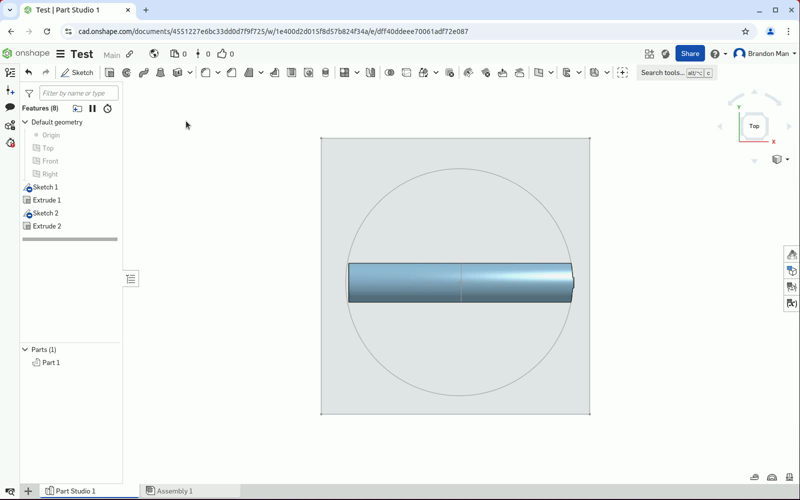
key(shift+7)
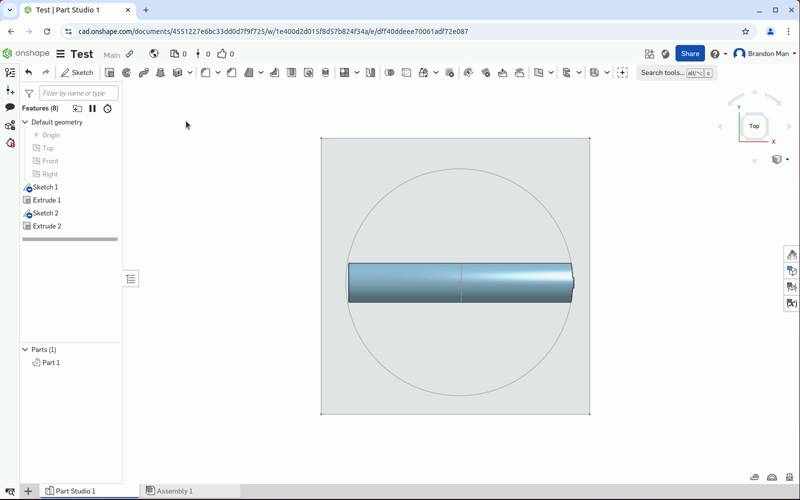
key(up, 3)
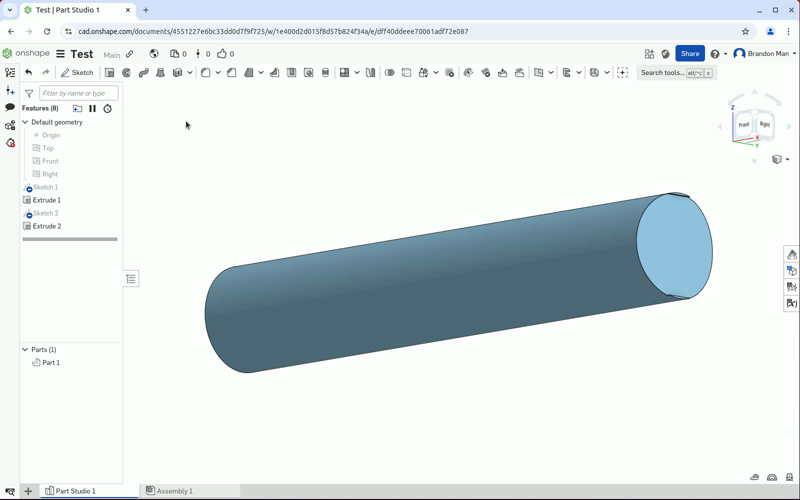
key(left, 3)
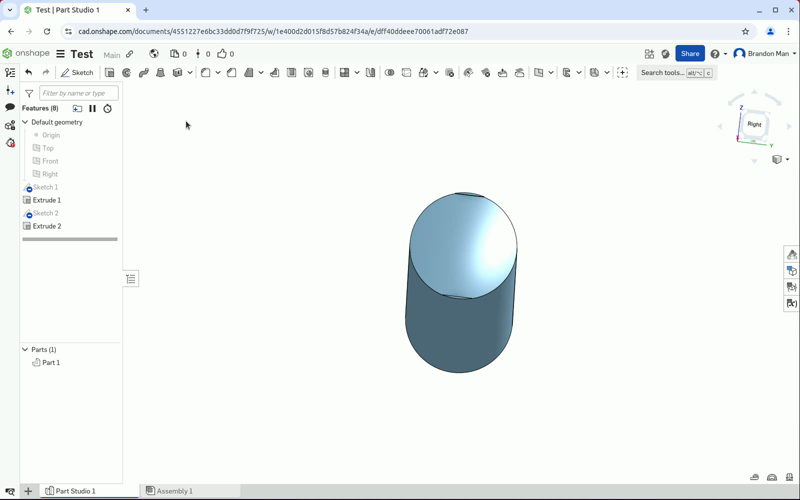
key(right, 3)
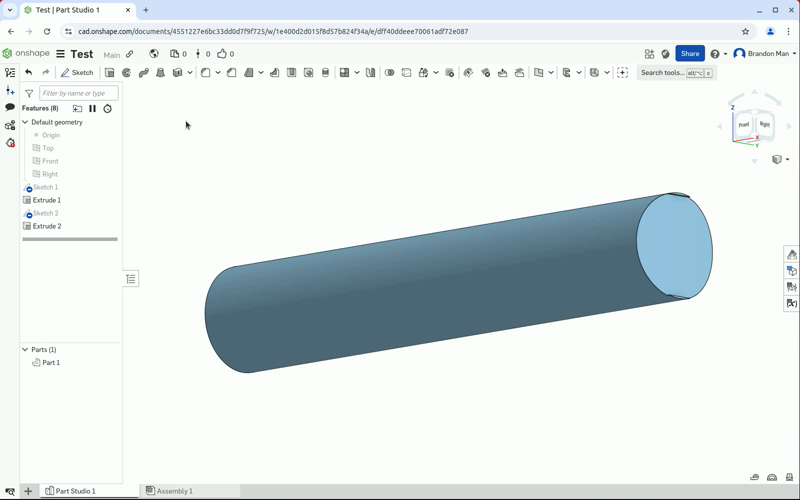
key(down, 3)
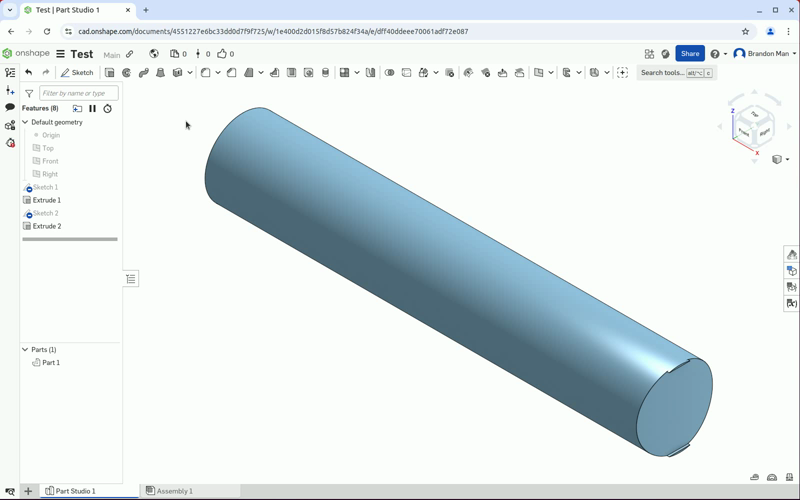
mouse_move(73, 189)
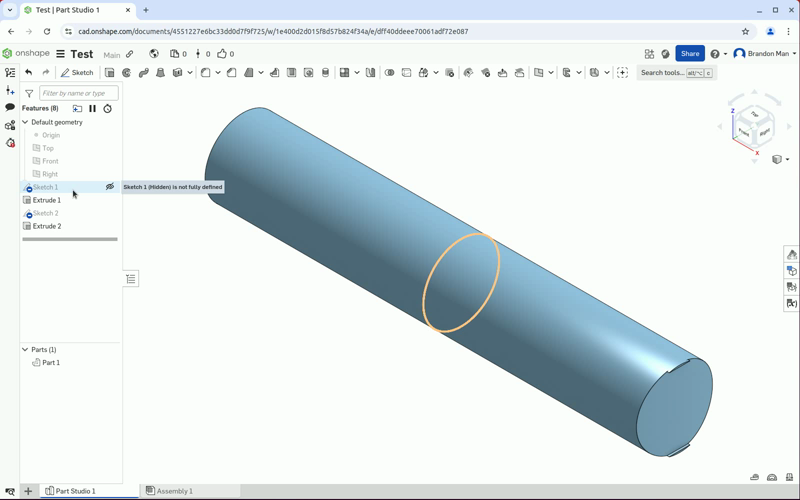
click(73, 189)